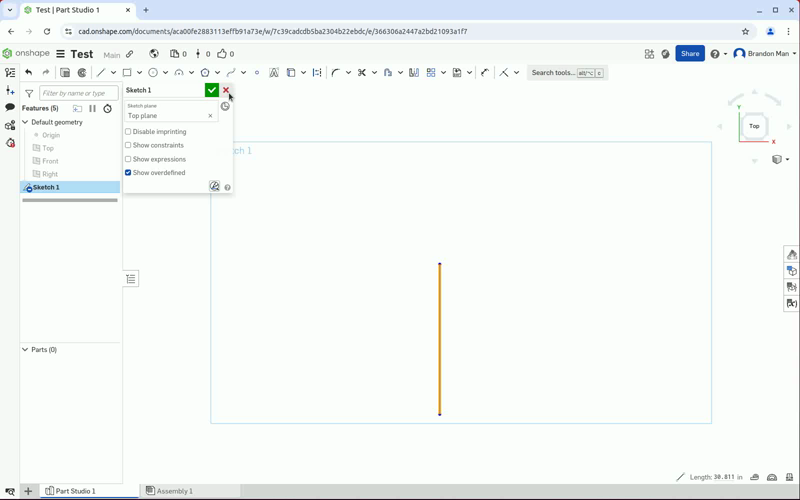
key(shift+h)
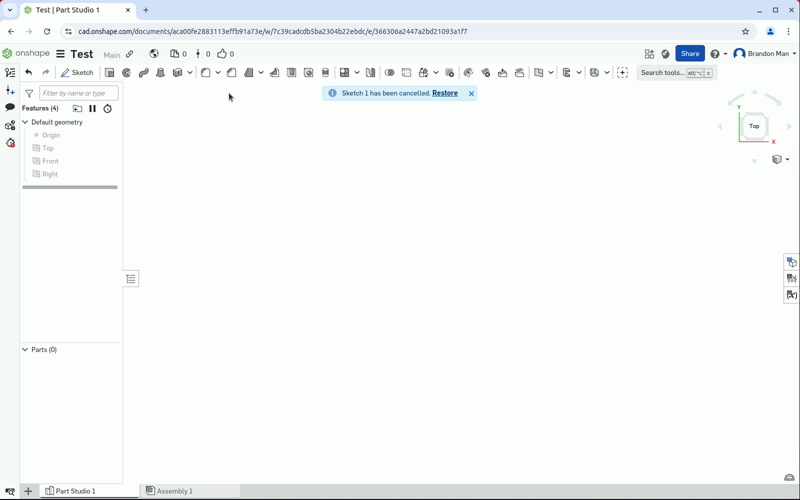
mouse_move(73, 352)
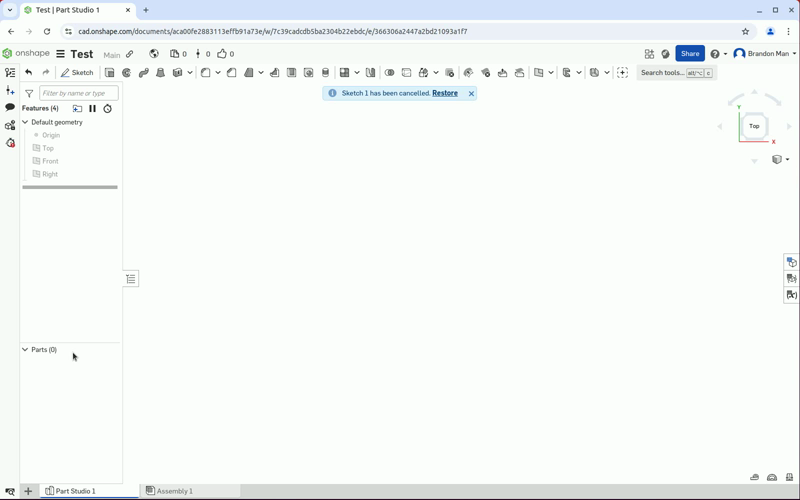
key(y)
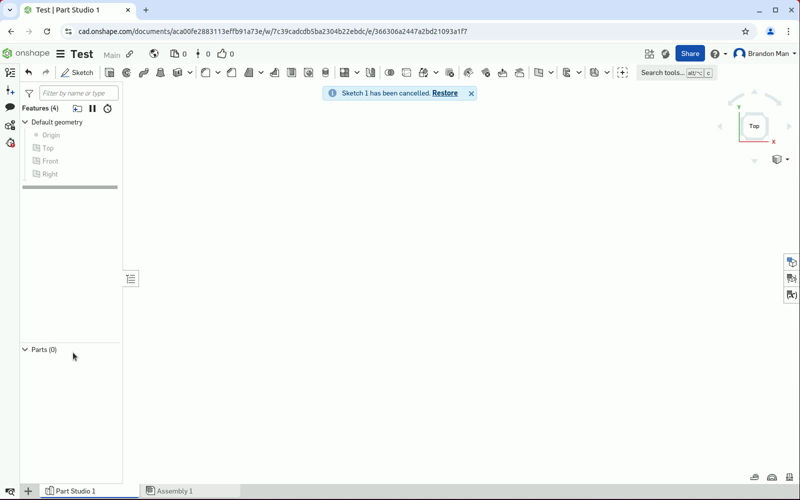
key(shift+p)
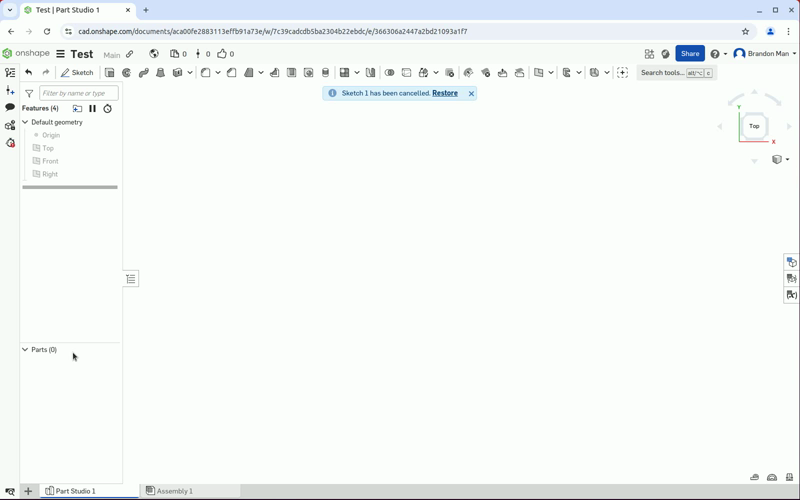
key(space)
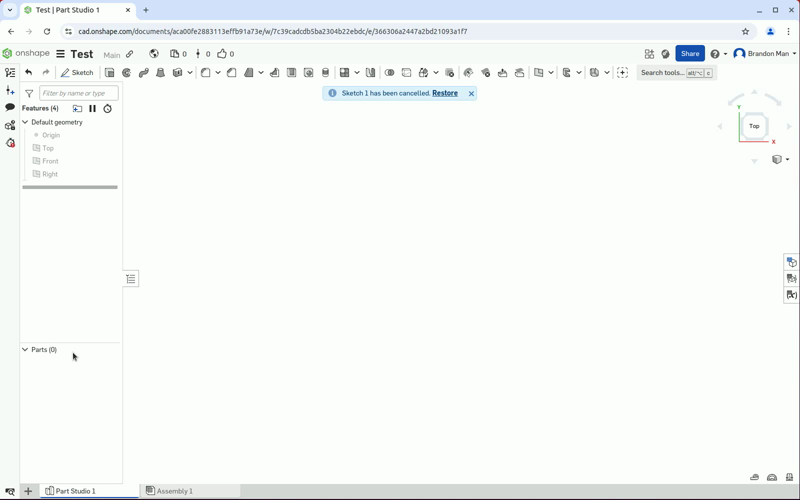
key_down(shift)
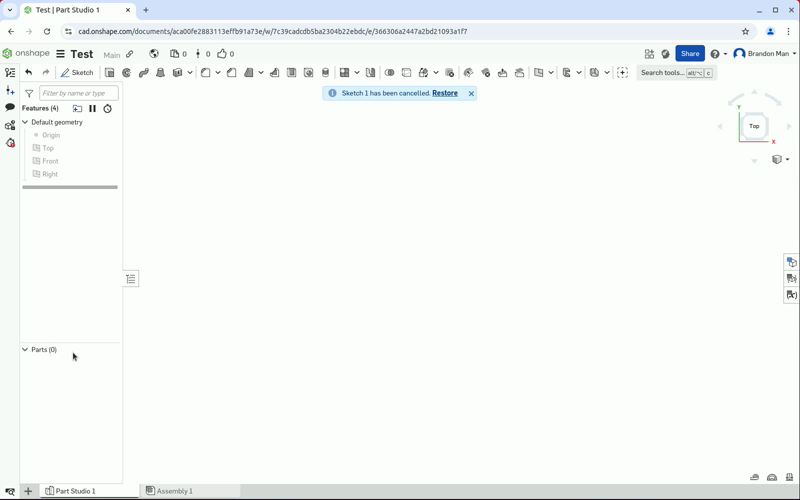
key(up)
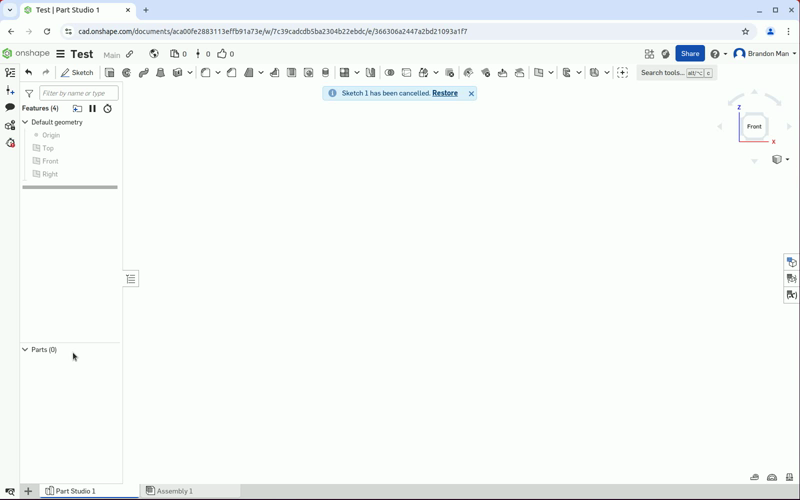
key_up(shift)
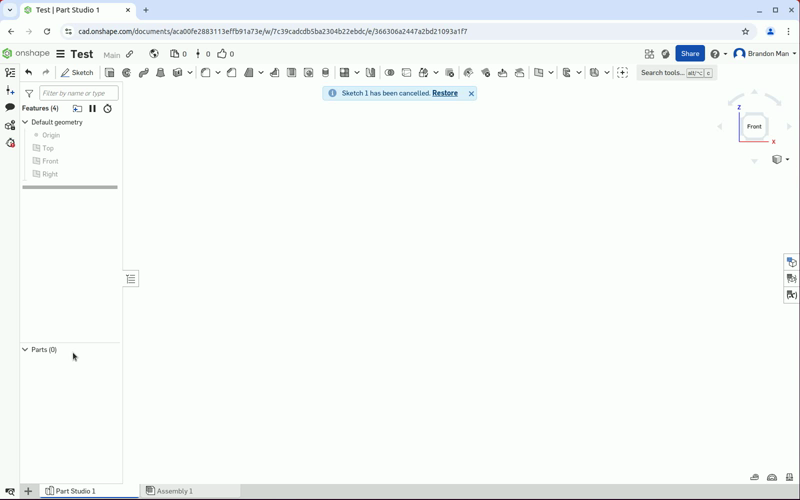
mouse_move(73, 352)
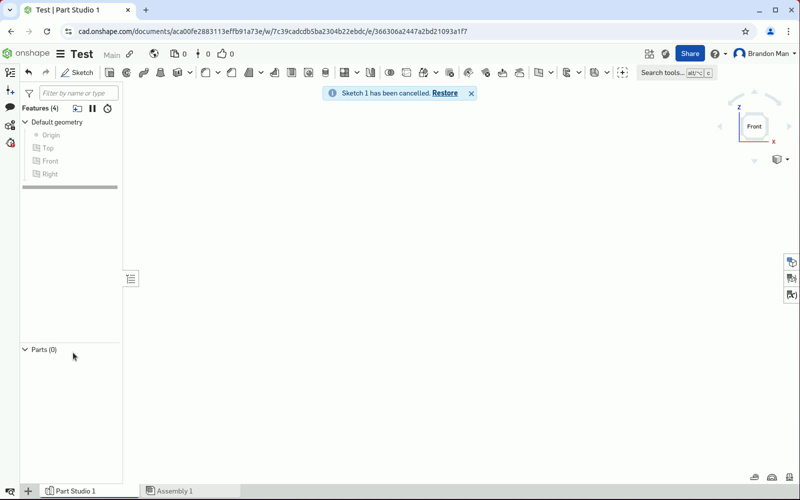
key(shift+y)
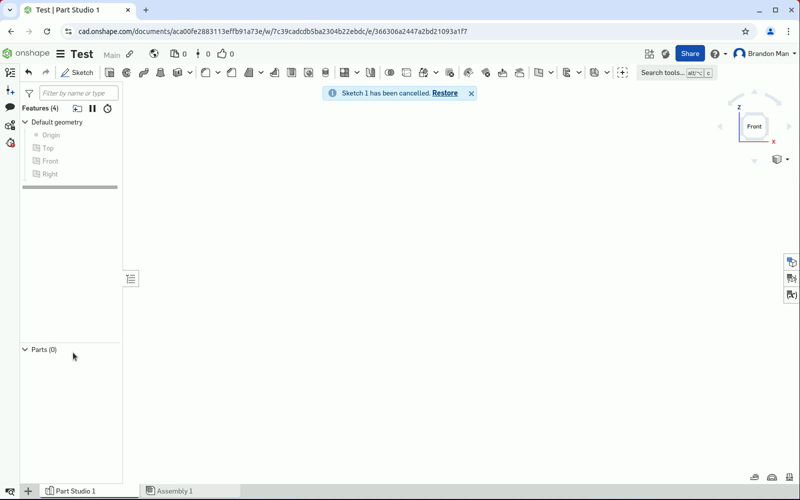
key(shift+s)
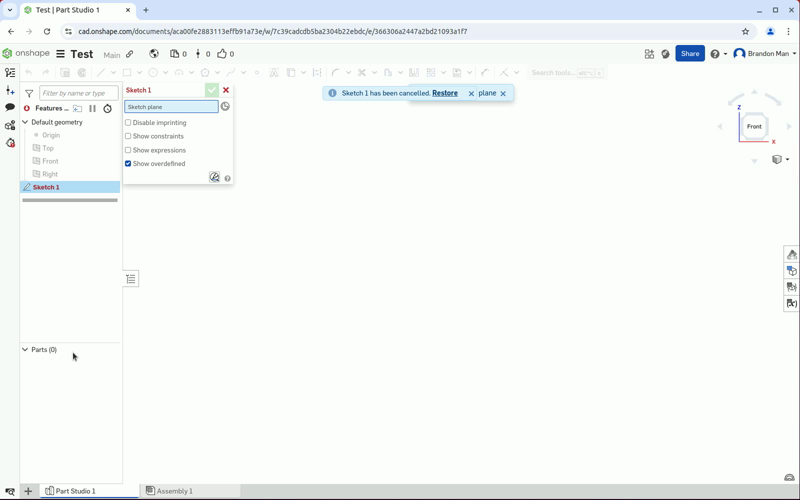
mouse_move(73, 163)
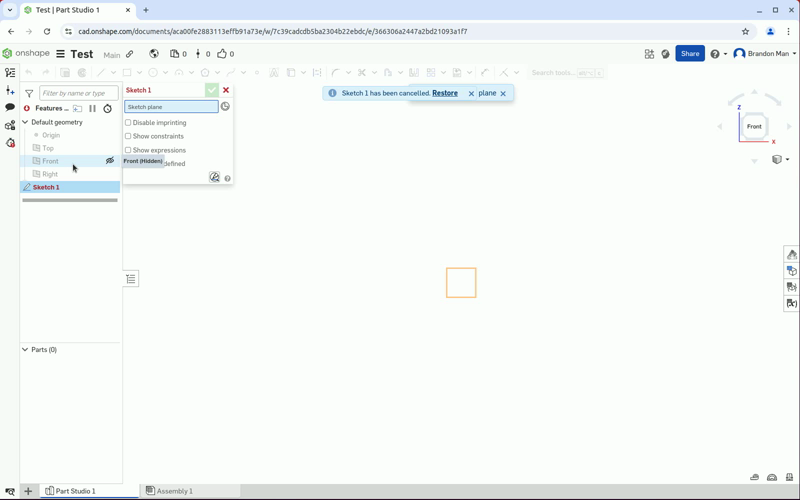
click(73, 163)
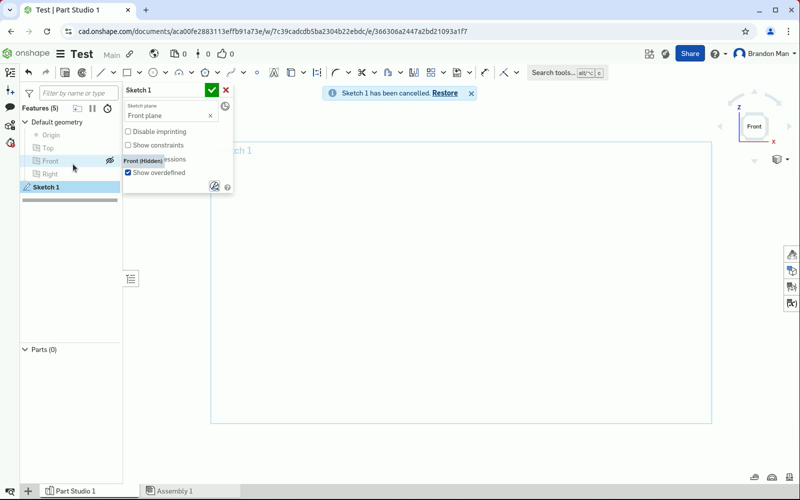
mouse_move(73, 352)
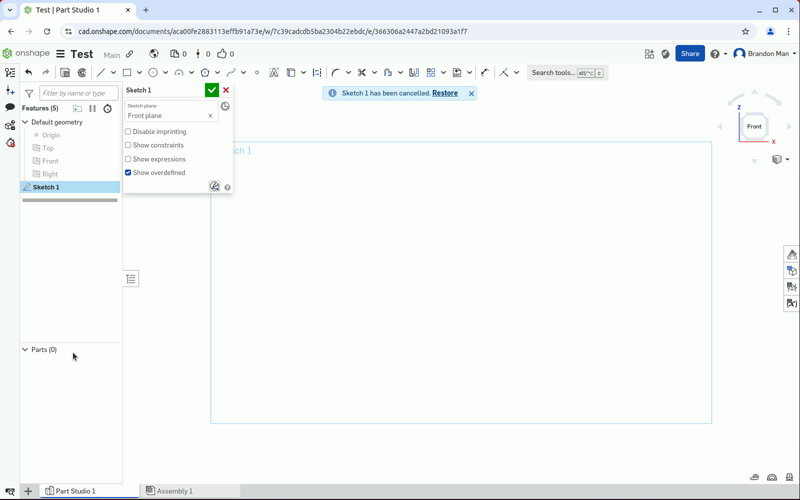
key(y)
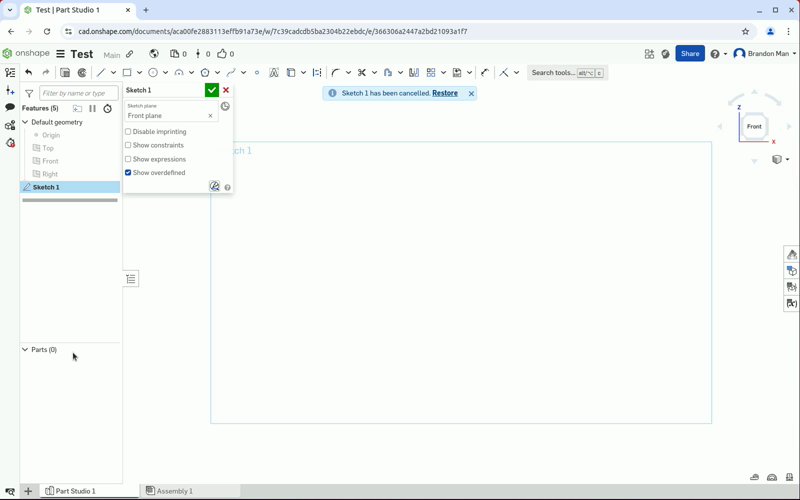
key(l)
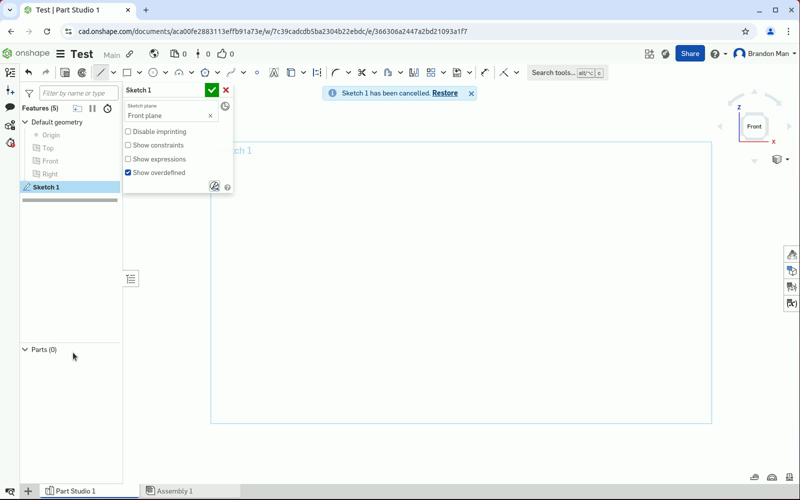
key_down(shift)
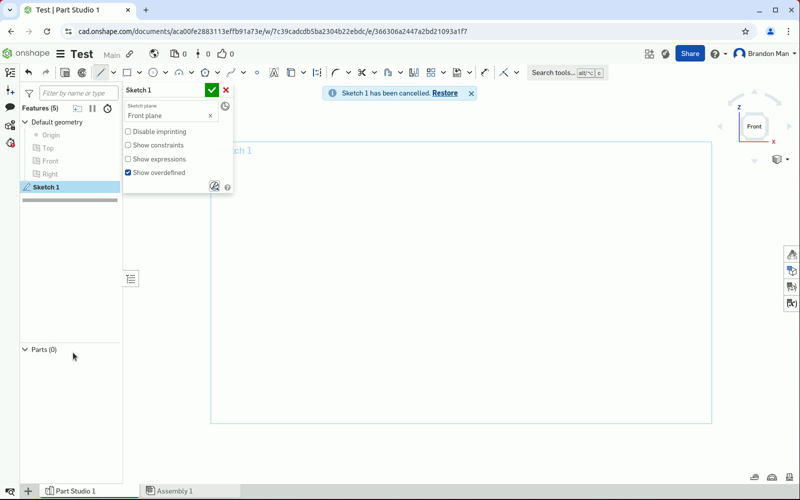
mouse_move(489, 395)
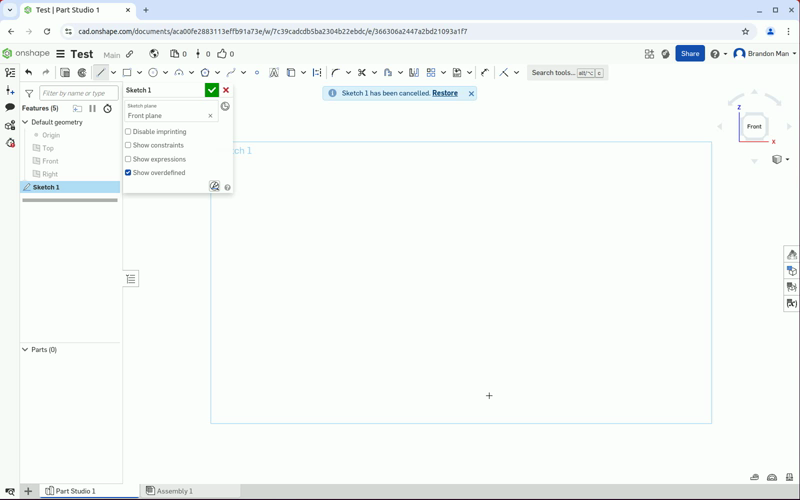
click(489, 395)
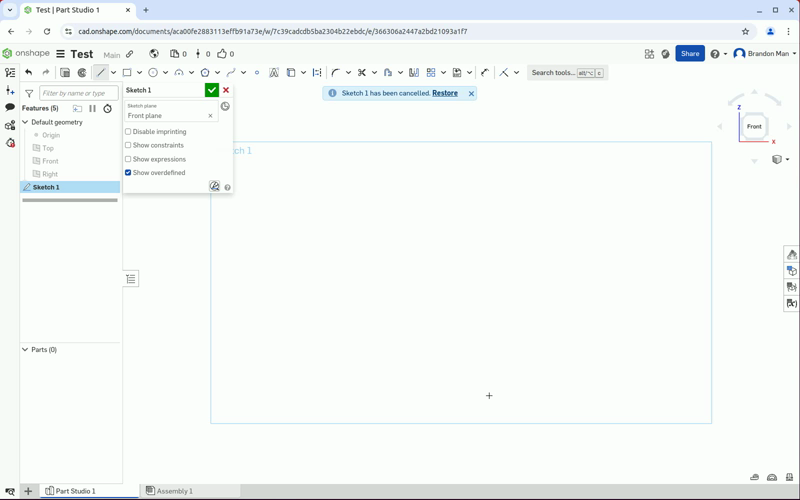
key_up(shift)
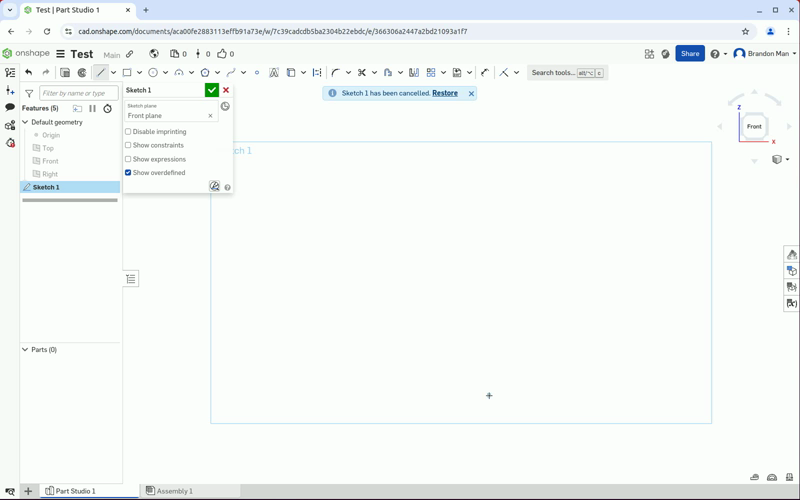
key_down(shift)
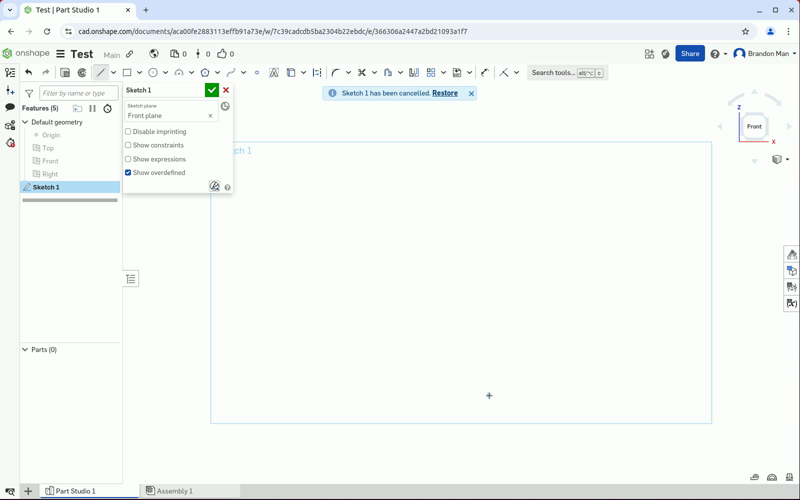
mouse_move(563, 395)
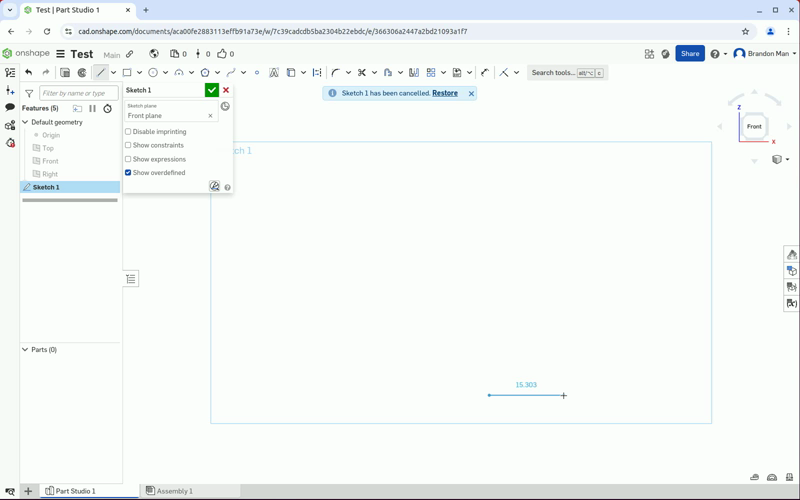
click(563, 395)
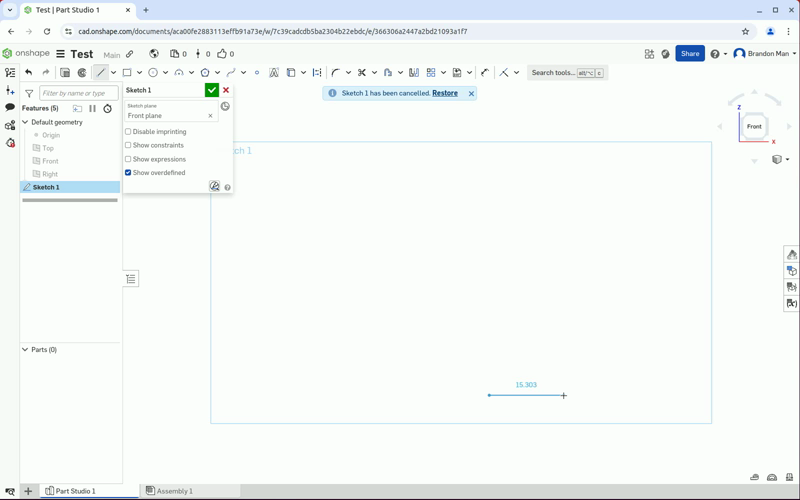
key_up(shift)
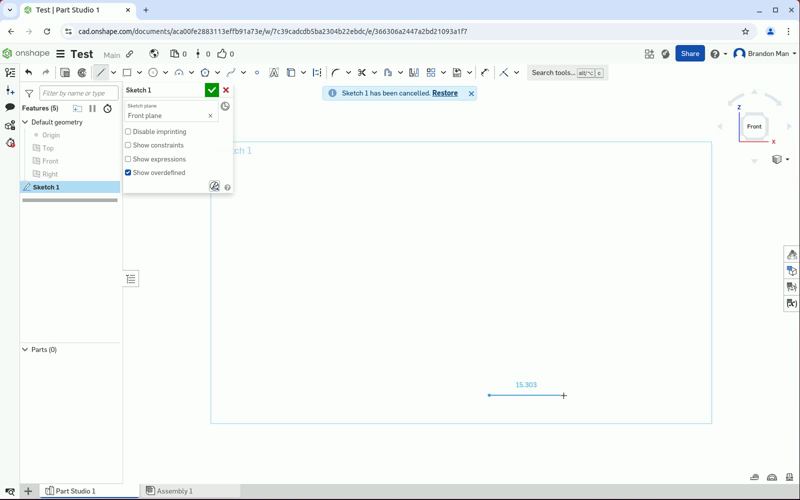
key_down(shift)
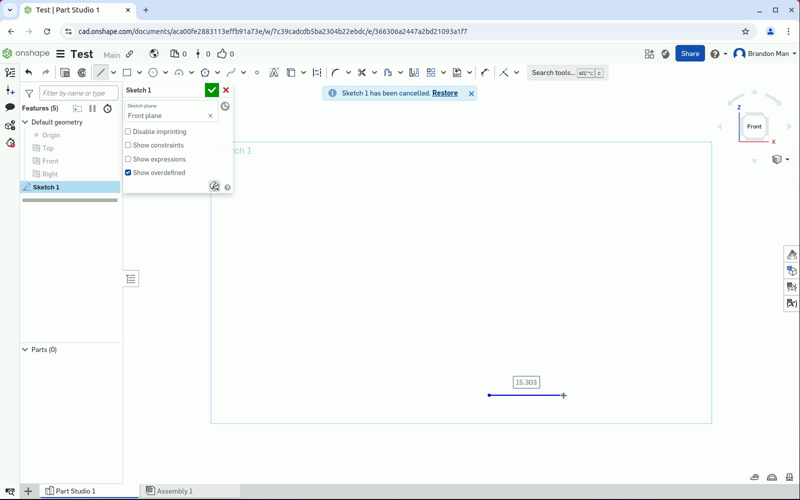
mouse_move(563, 282)
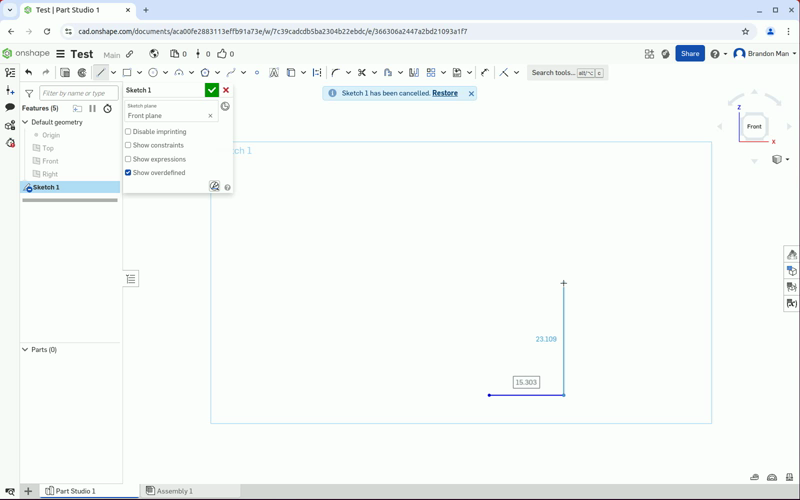
click(563, 282)
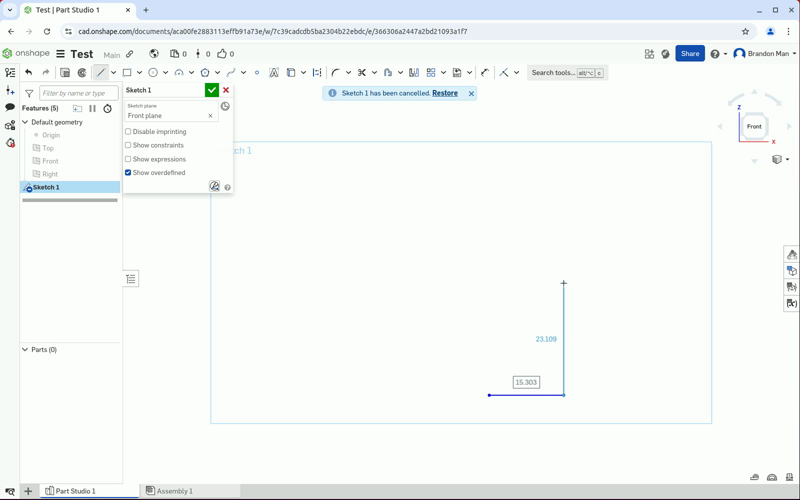
key_up(shift)
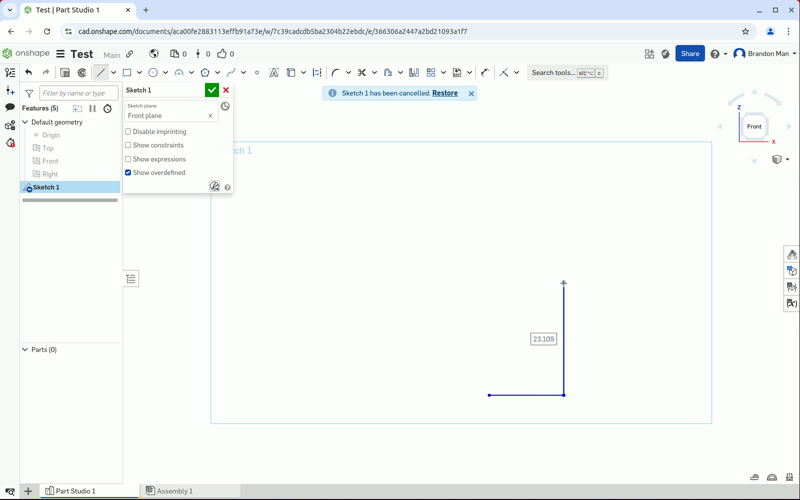
key_down(shift)
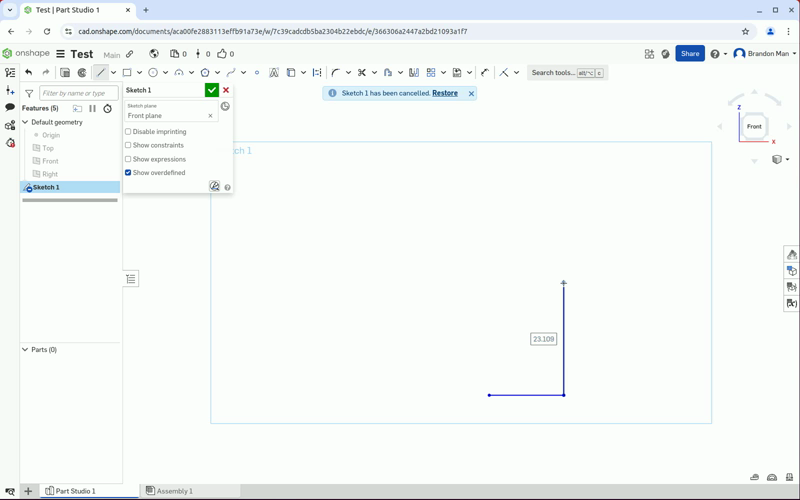
mouse_move(489, 282)
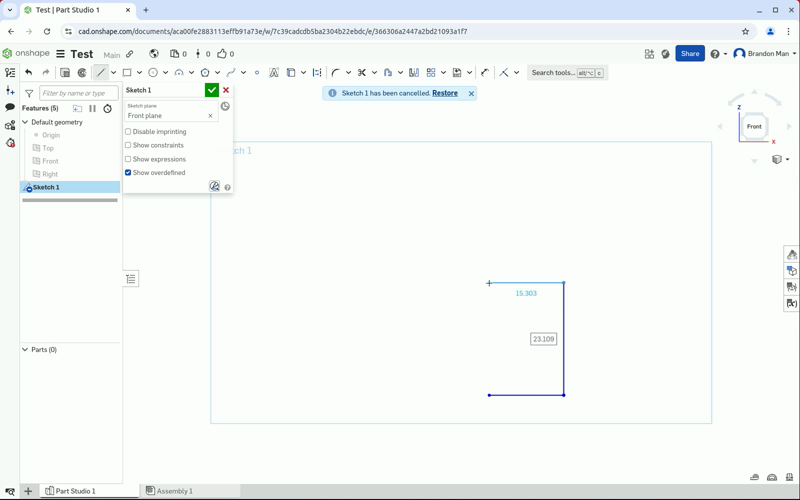
click(489, 282)
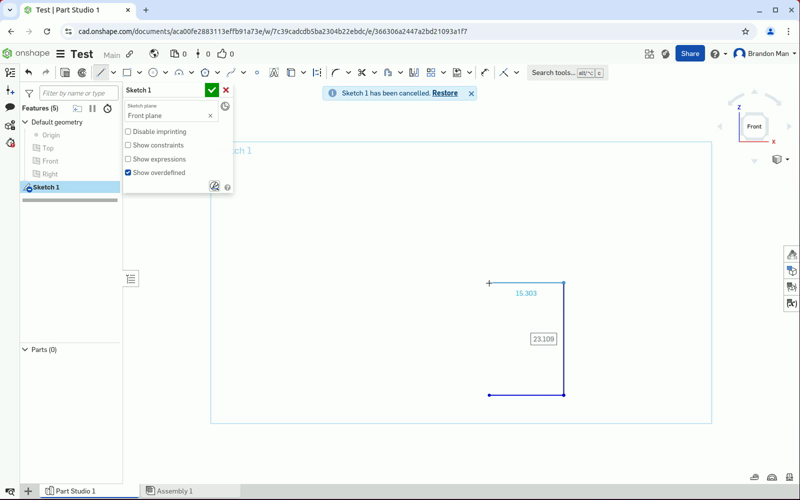
key_up(shift)
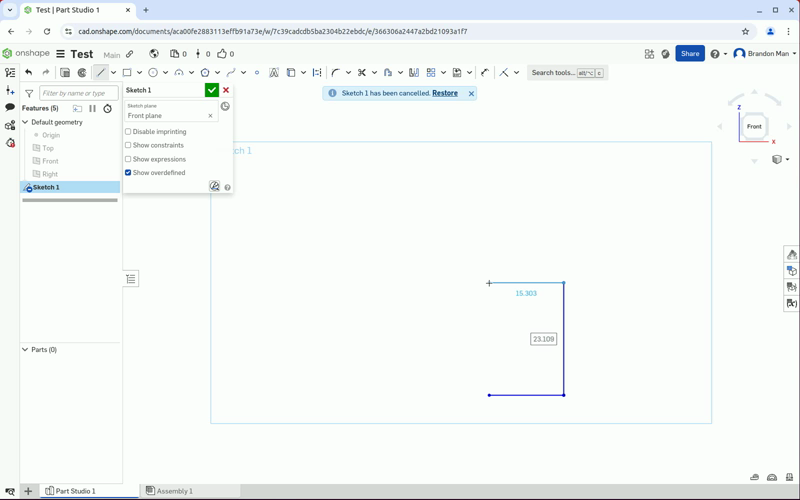
key_down(shift)
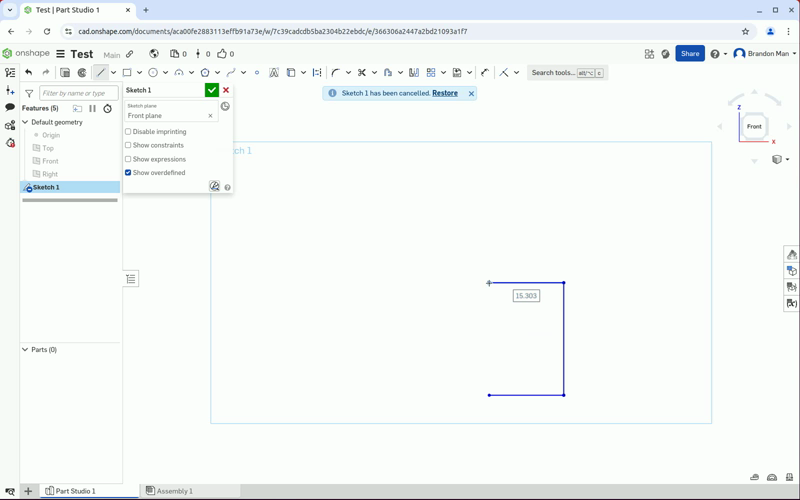
mouse_move(489, 395)
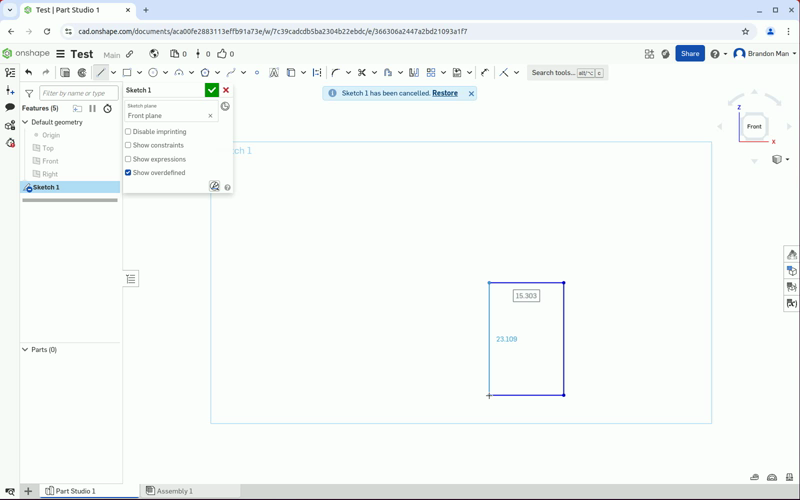
key_up(shift)
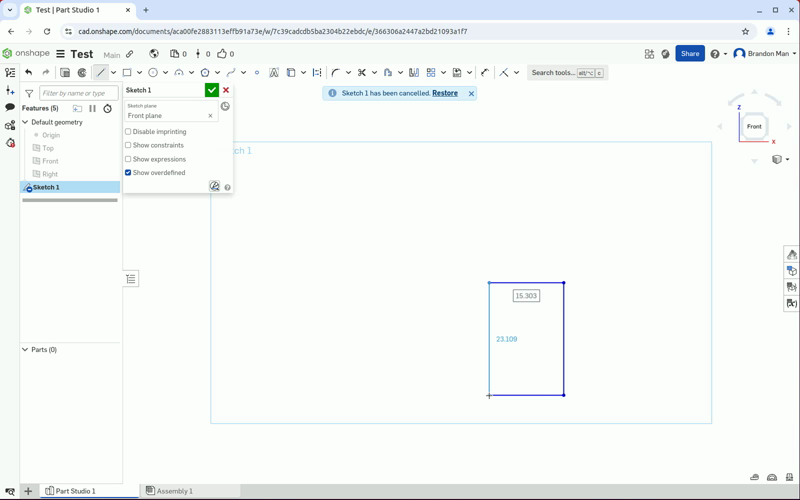
click(489, 395)
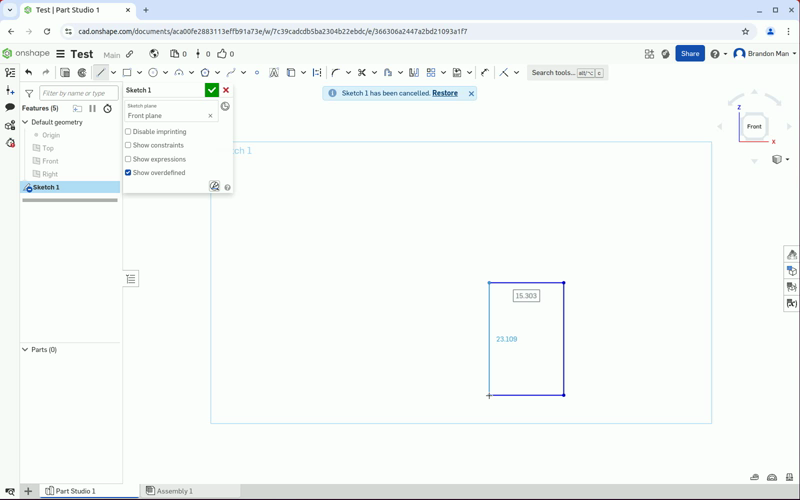
key(esc)
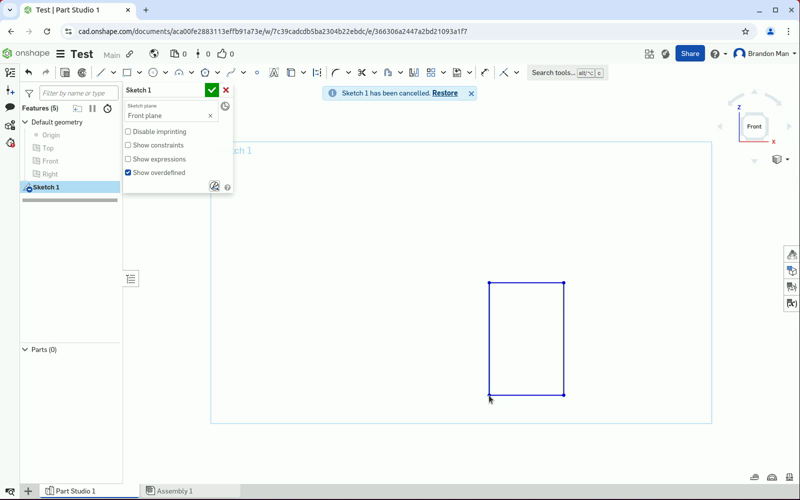
mouse_move(497, 364)
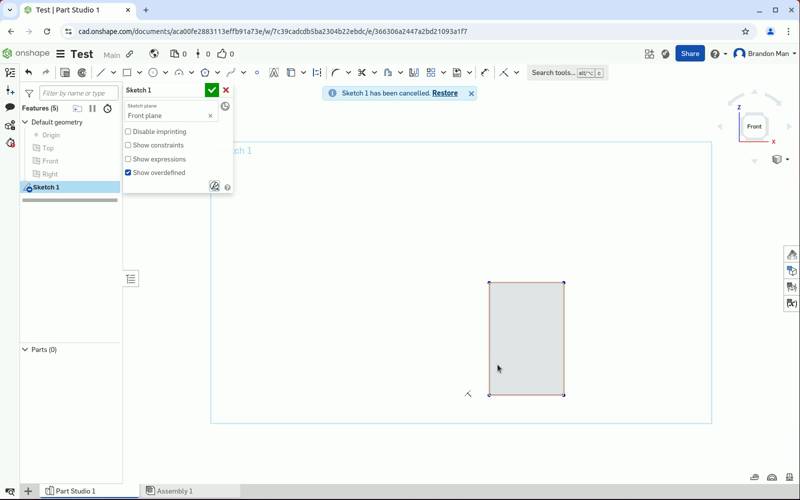
click(497, 364)
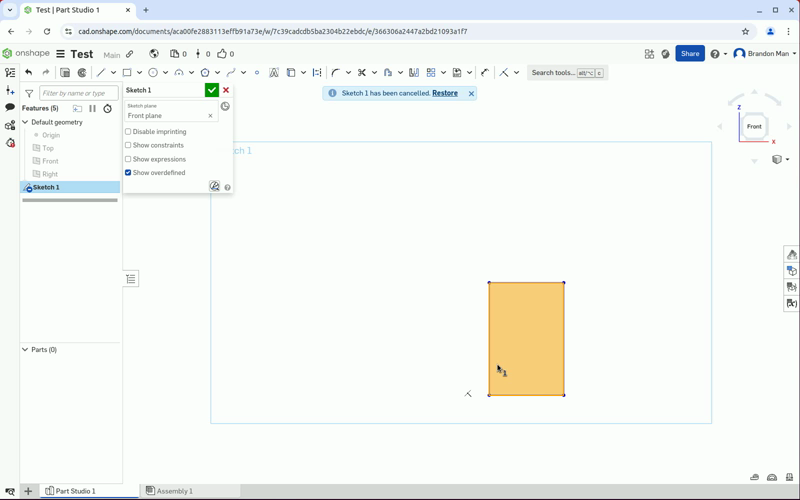
mouse_move(73, 352)
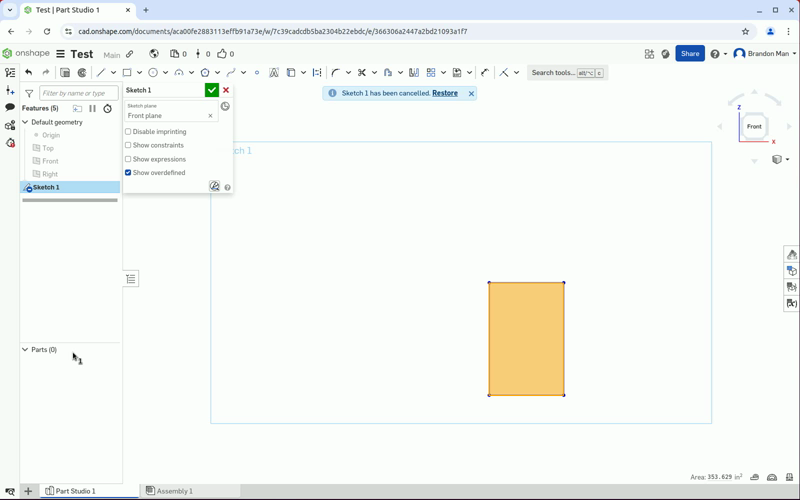
key(shift+y)
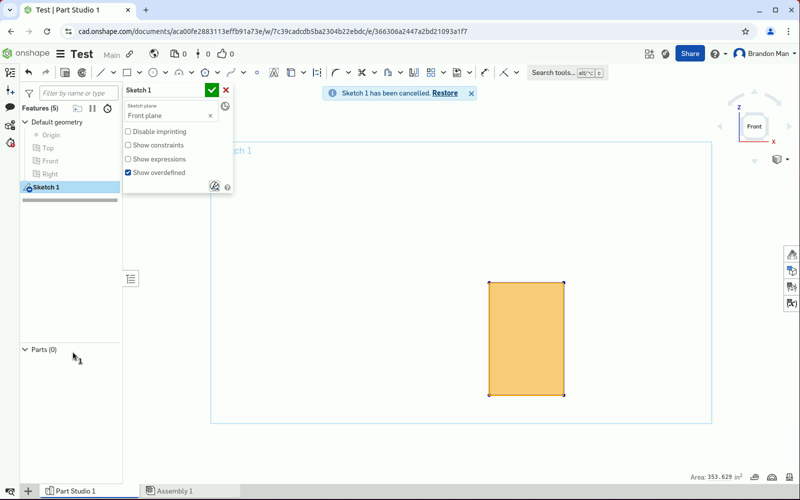
key(shift+e)
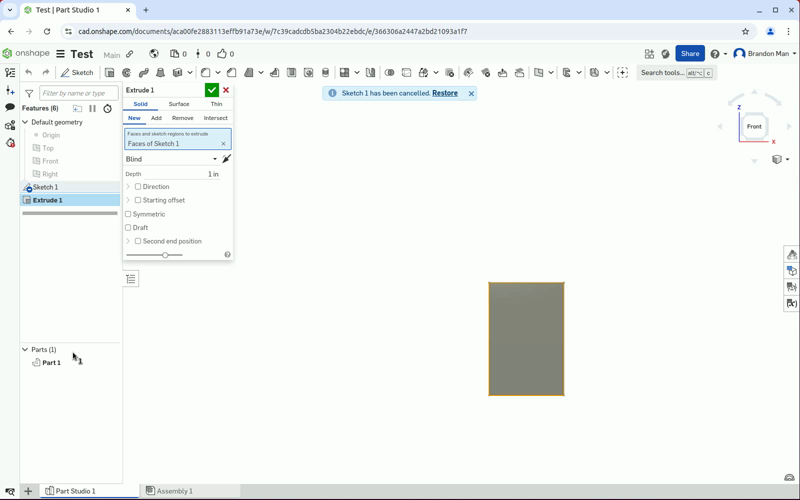
mouse_move(143, 106)
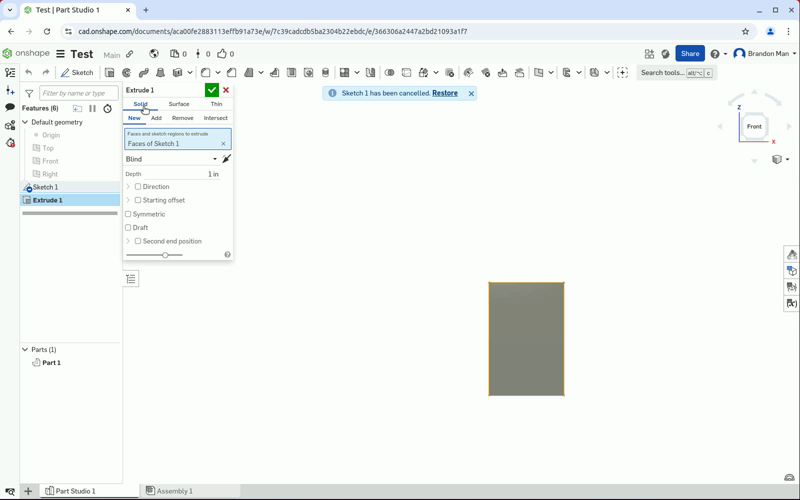
click(143, 106)
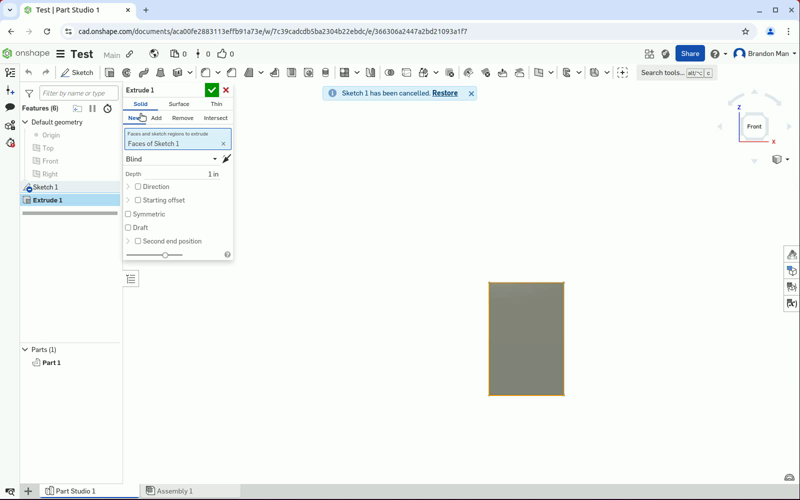
mouse_move(137, 120)
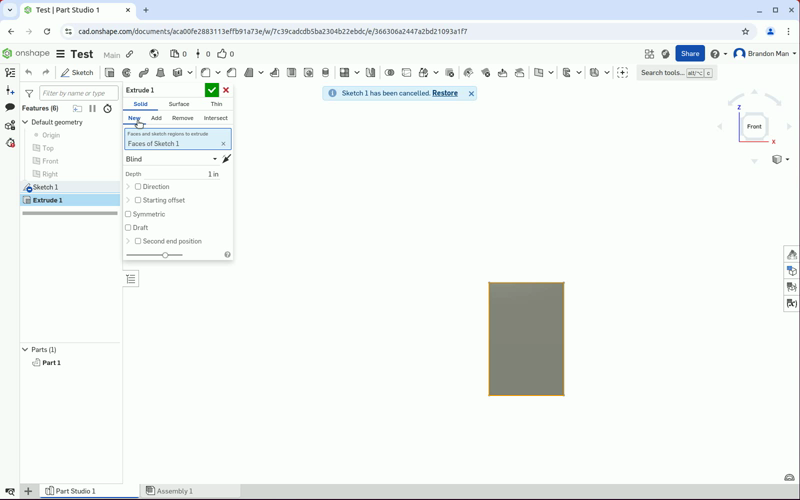
click(137, 120)
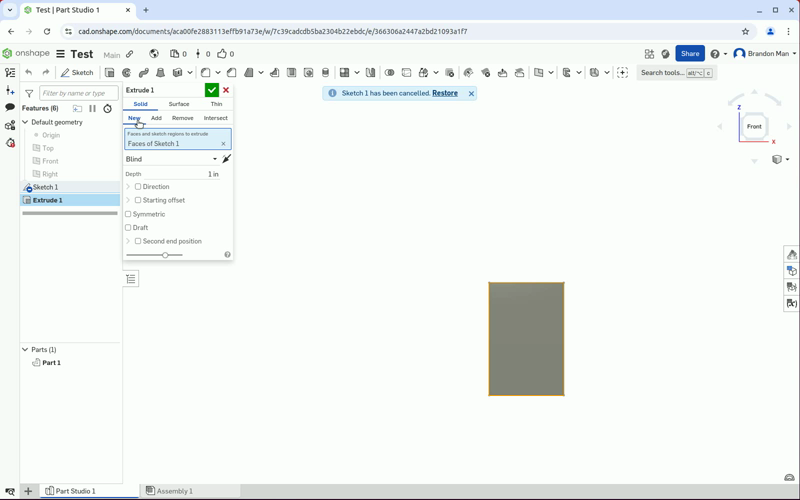
key(tab, 4)
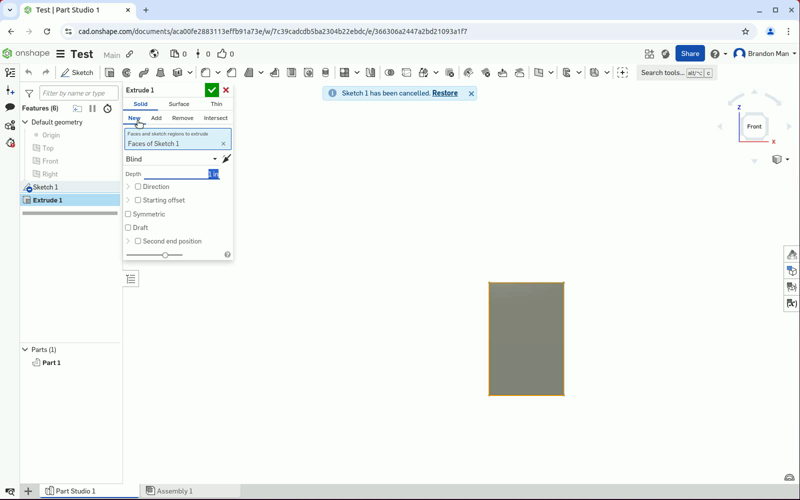
text(15.405)
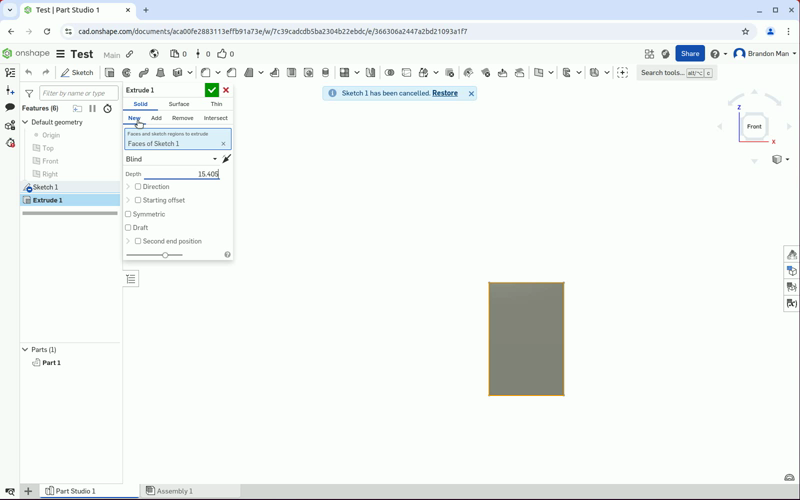
key(enter)
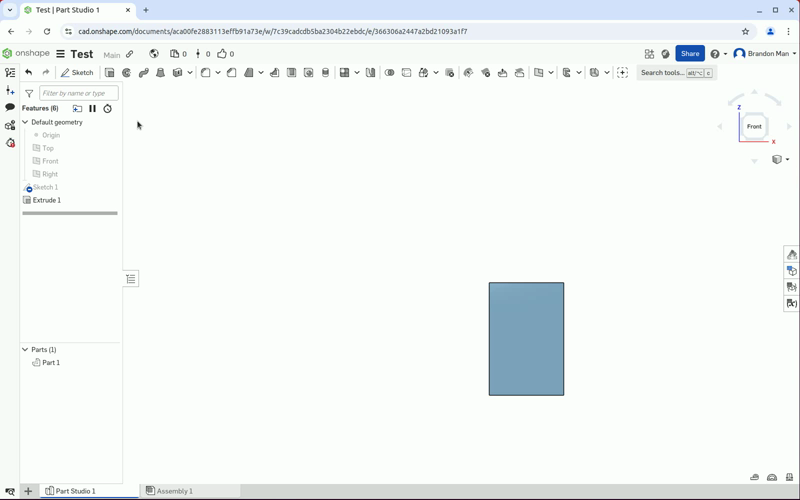
key(shift+h)
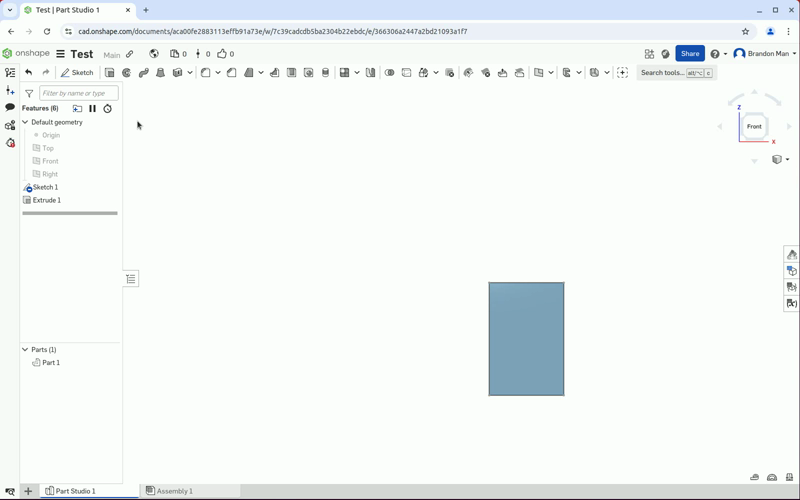
key(shift+h)
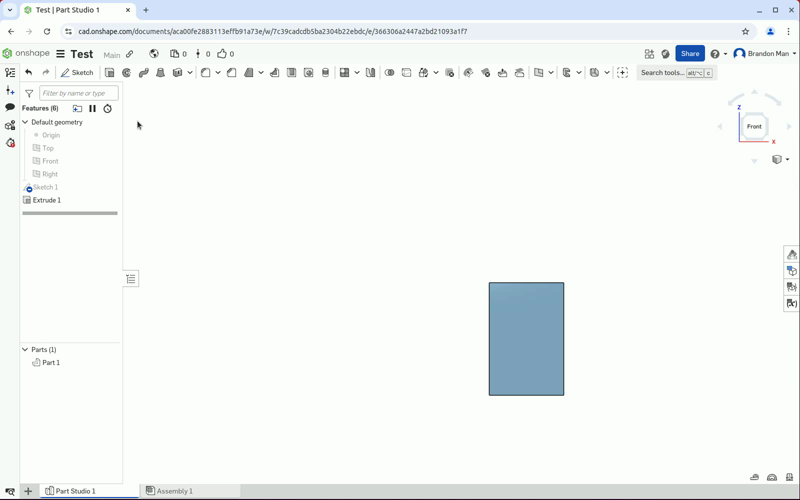
mouse_move(73, 189)
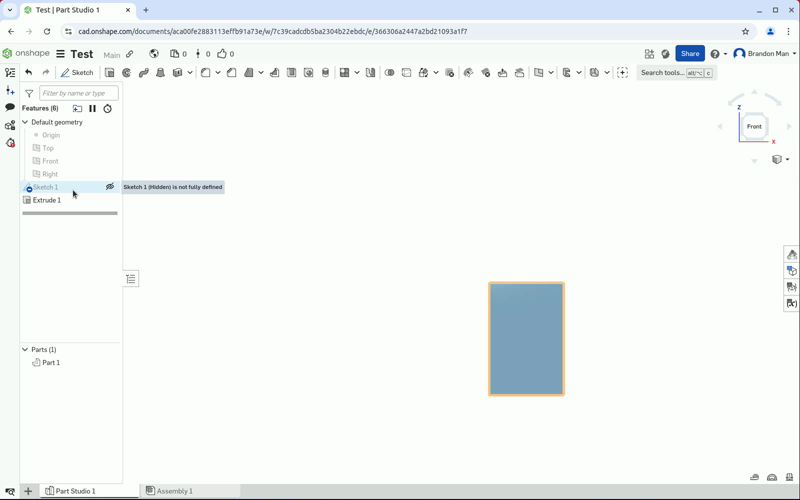
click(73, 189)
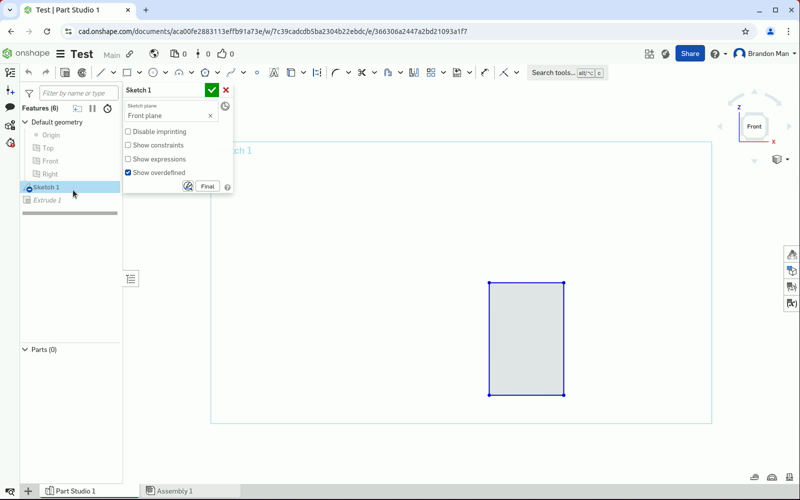
mouse_move(229, 92)
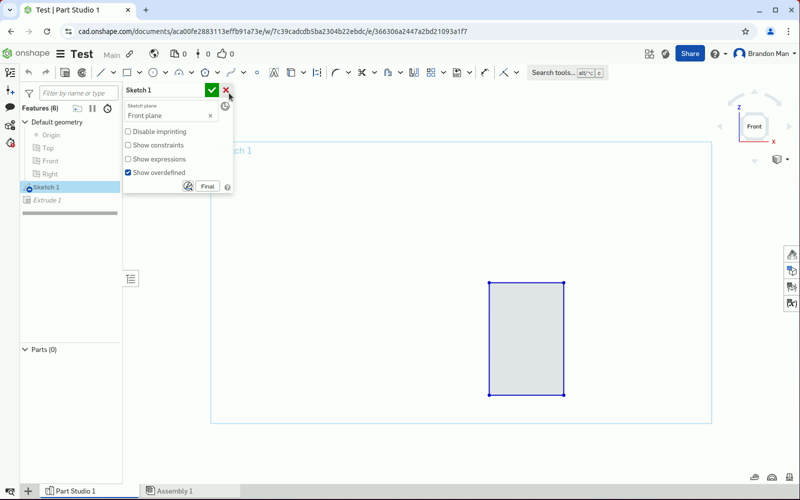
click(229, 92)
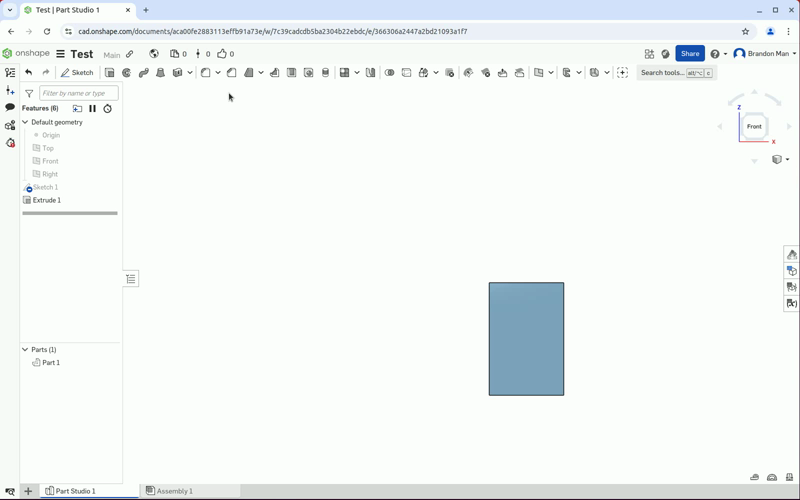
mouse_move(541, 75)
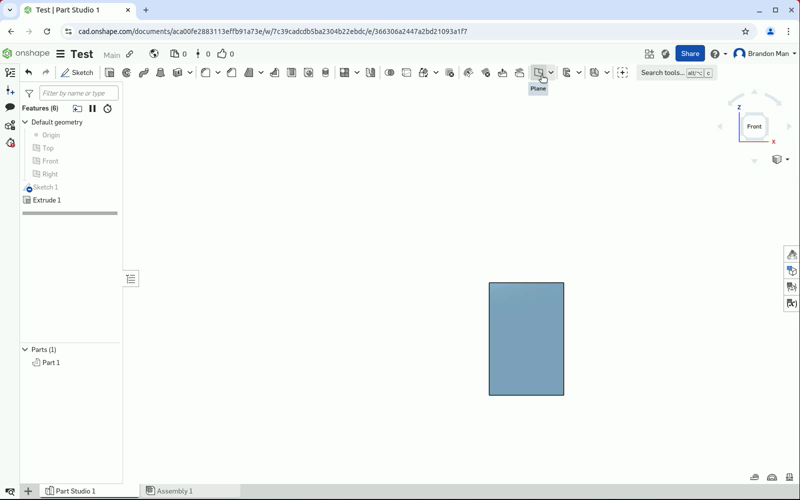
click(541, 75)
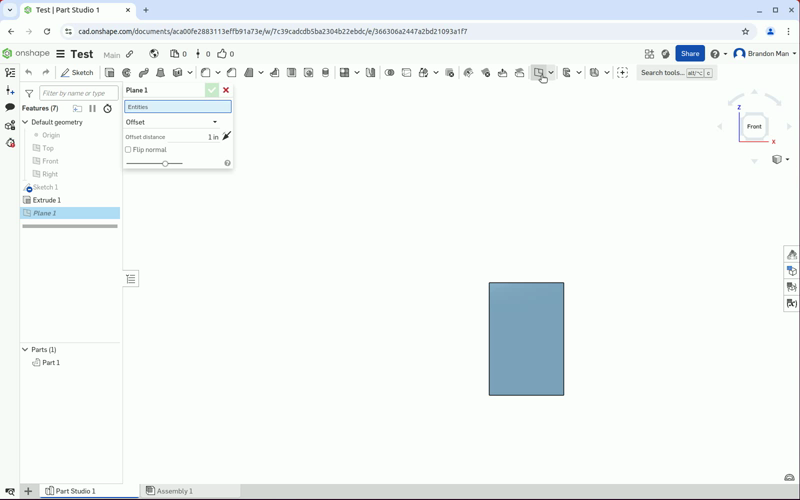
mouse_move(73, 163)
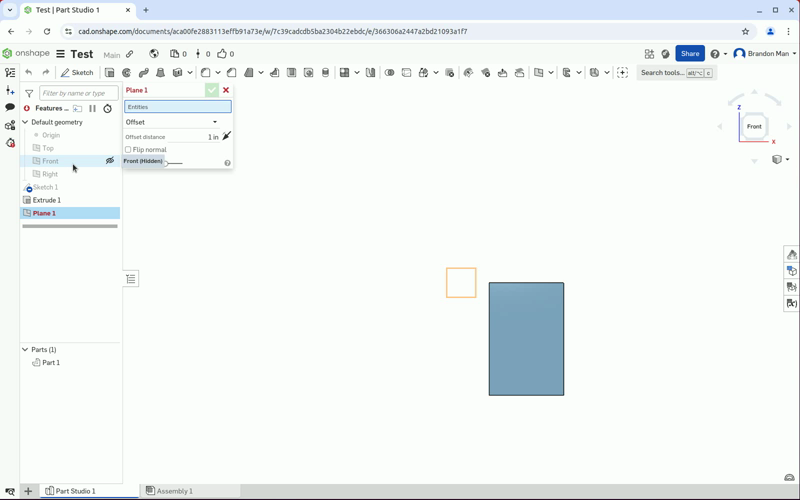
click(73, 163)
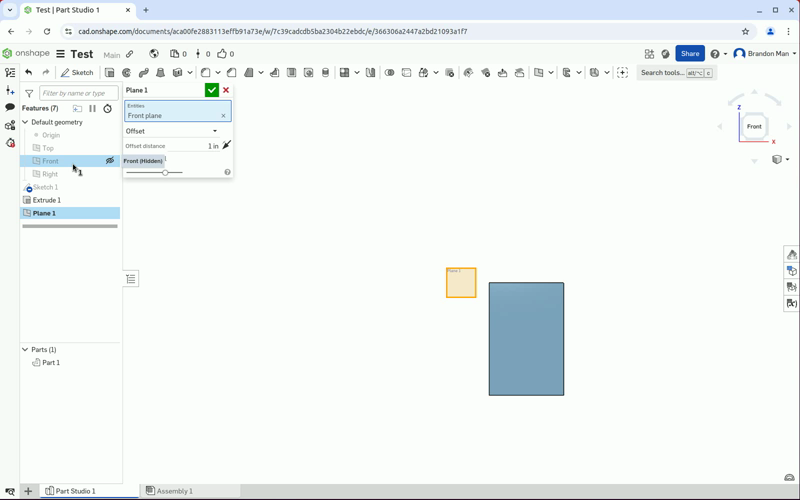
key(tab, 2)
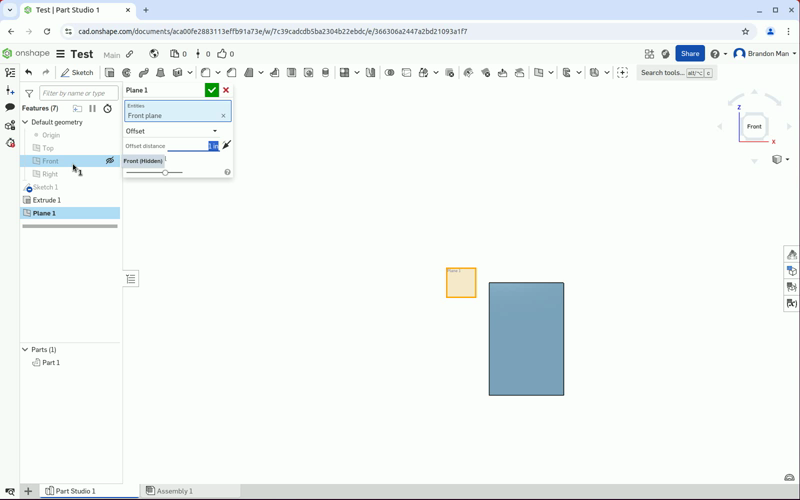
text(15.405)
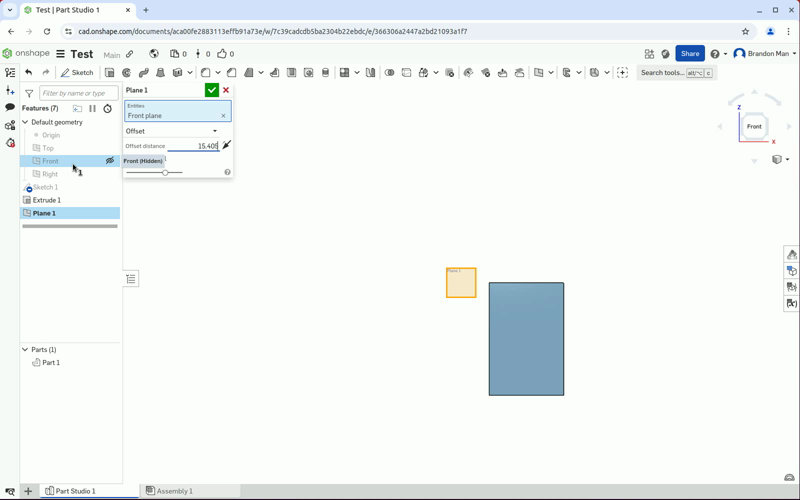
key(enter, 2)
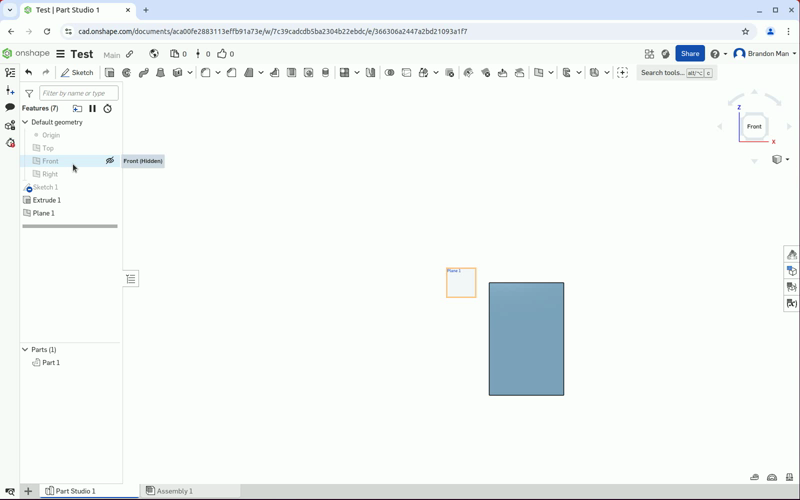
key(shift+s)
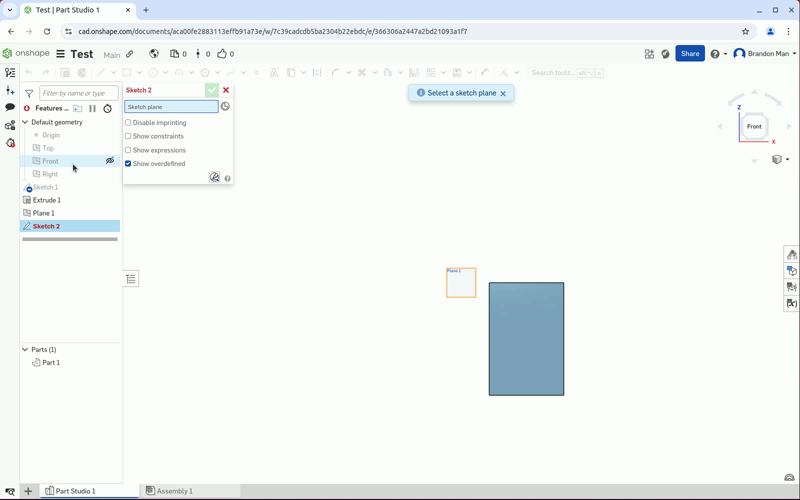
mouse_move(73, 215)
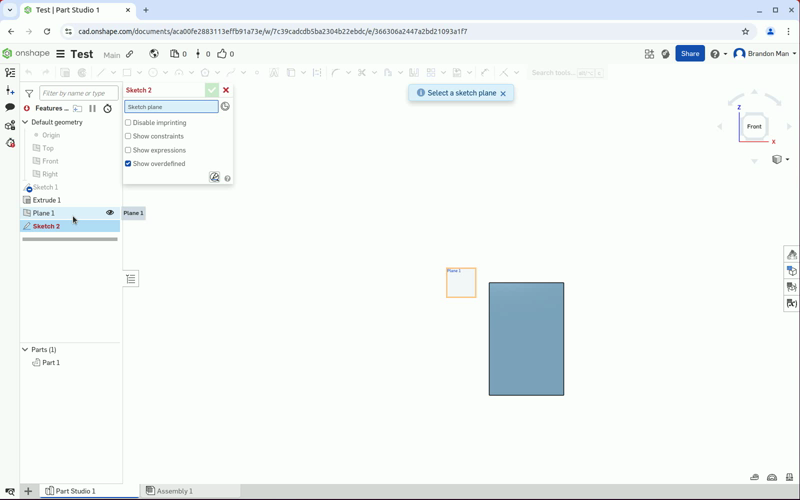
click(73, 215)
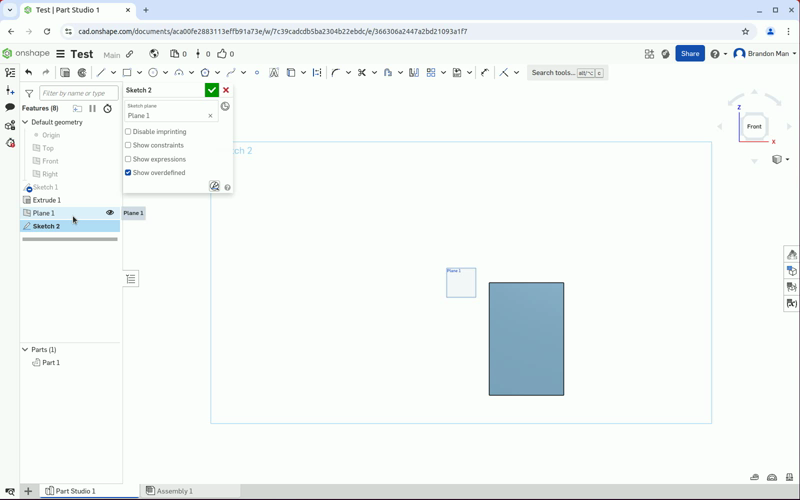
mouse_move(73, 352)
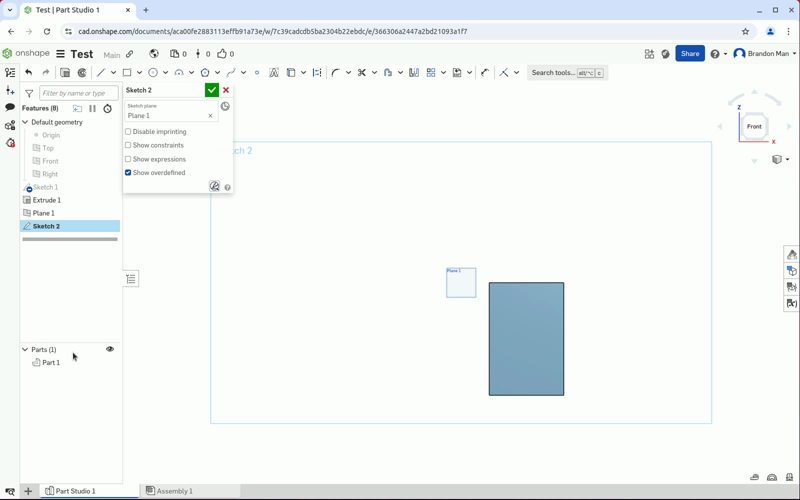
key(y)
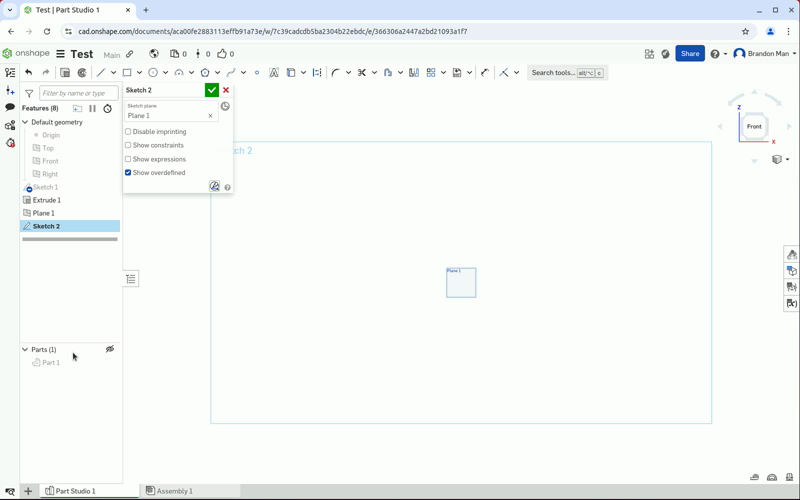
key(l)
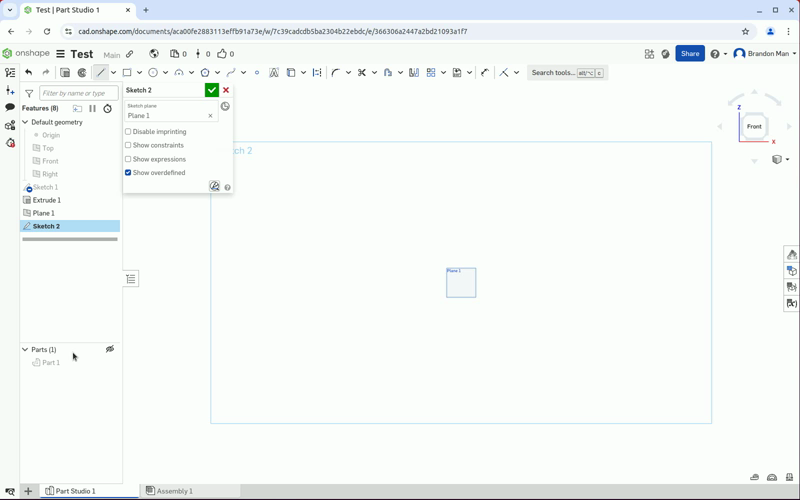
key_down(shift)
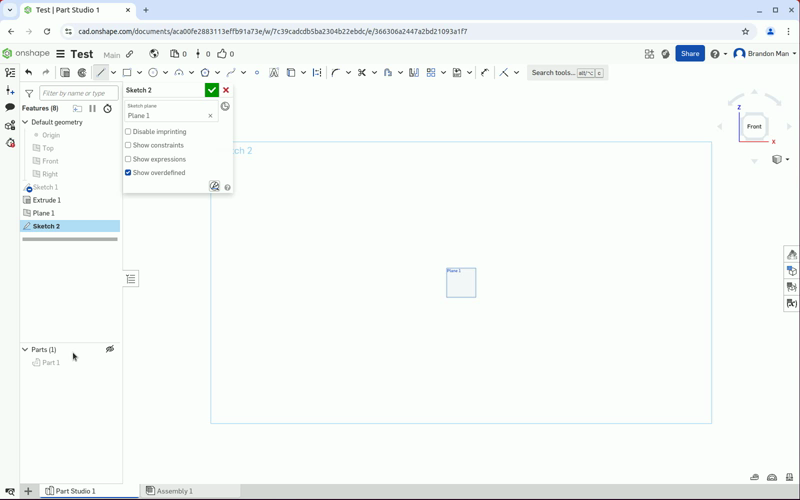
mouse_move(489, 320)
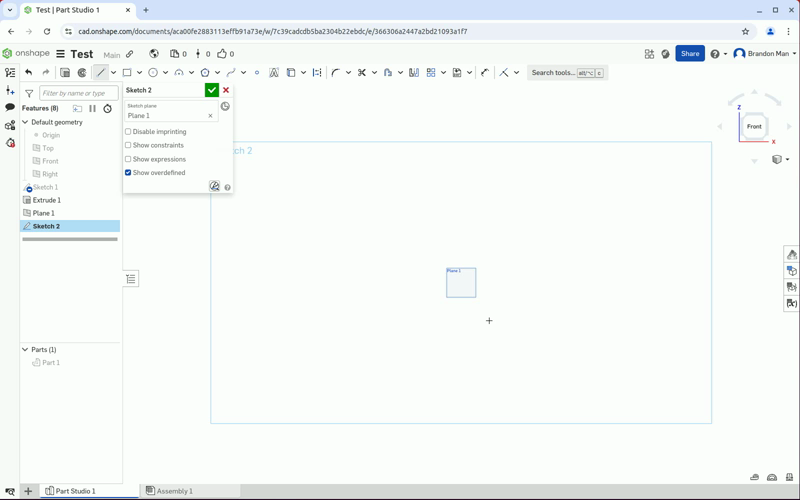
click(489, 320)
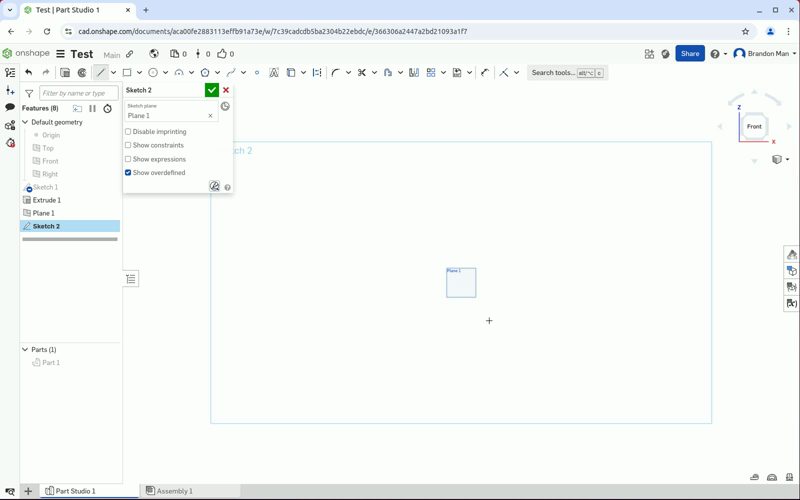
key_up(shift)
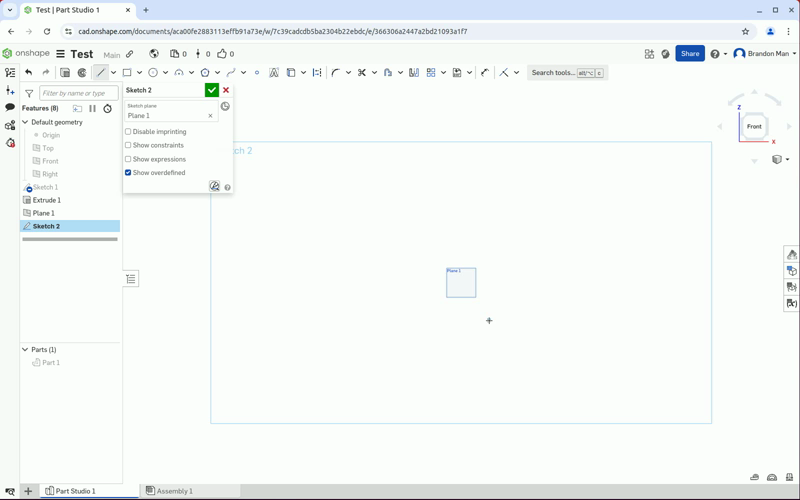
key_down(shift)
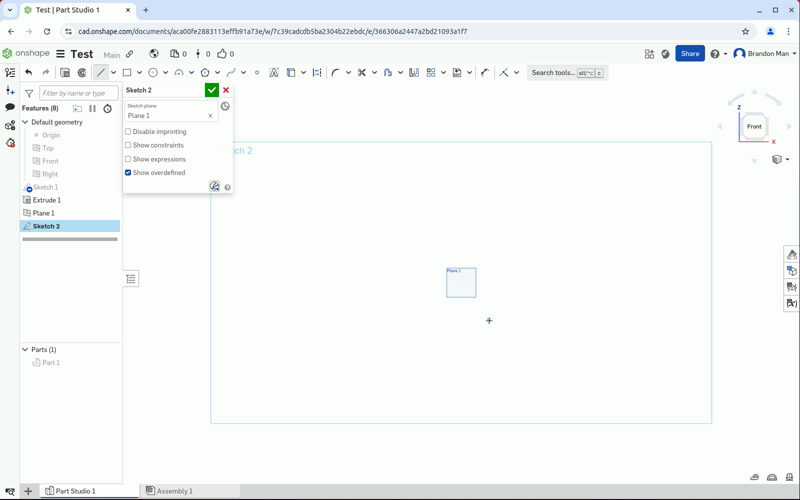
mouse_move(564, 320)
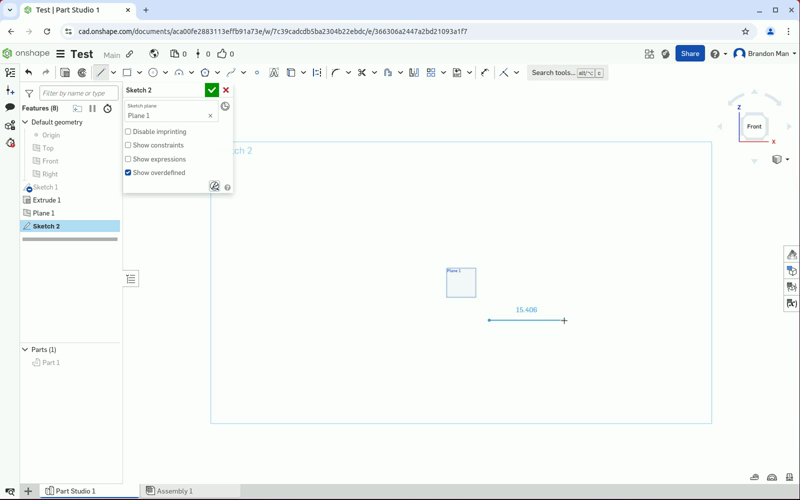
click(564, 320)
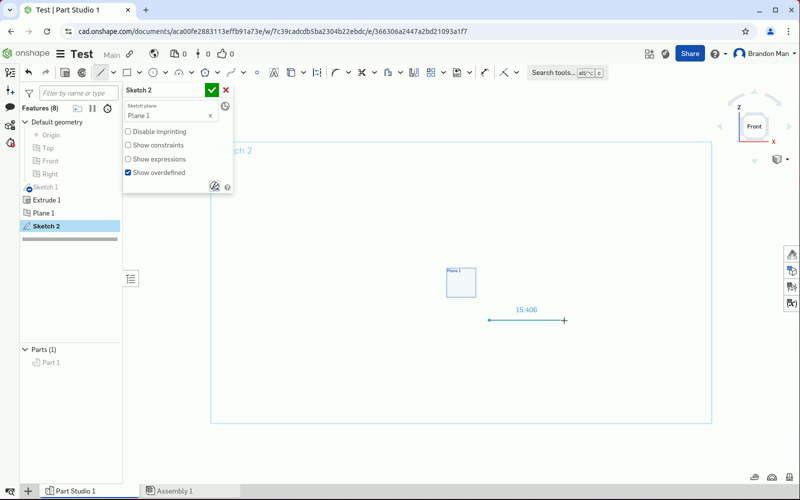
key_up(shift)
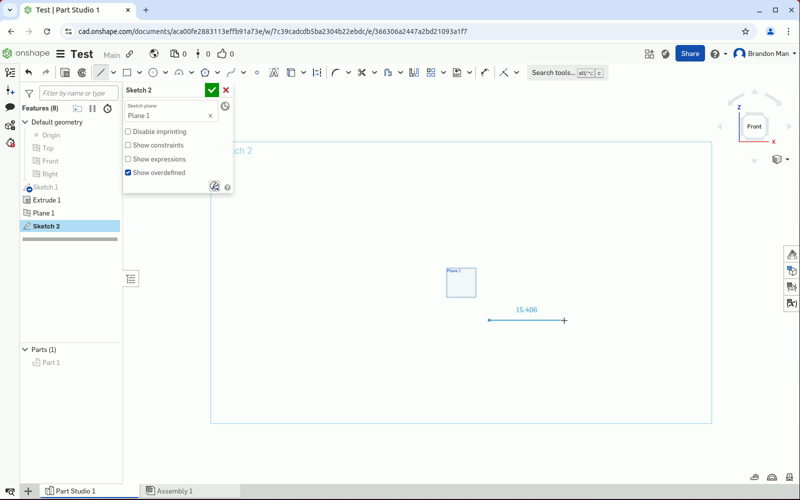
key_down(shift)
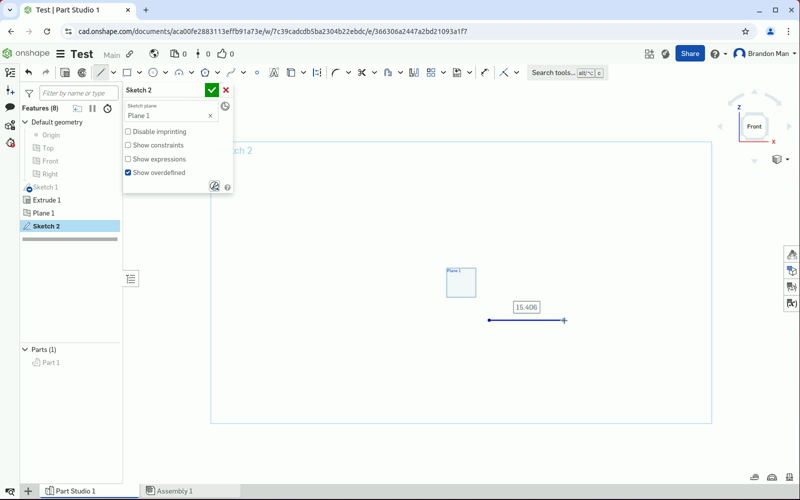
mouse_move(589, 320)
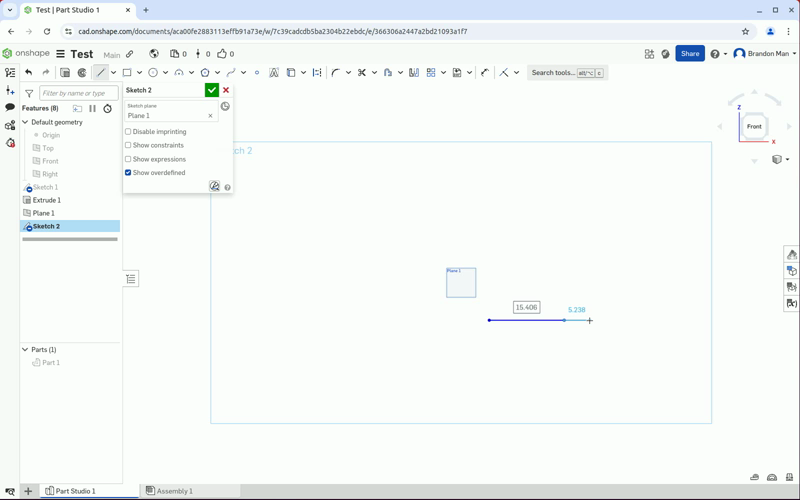
mouse_move(564, 282)
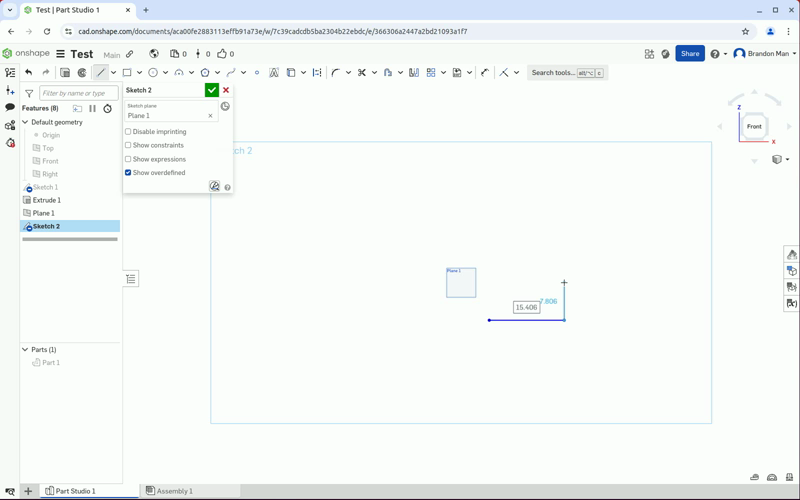
click(564, 282)
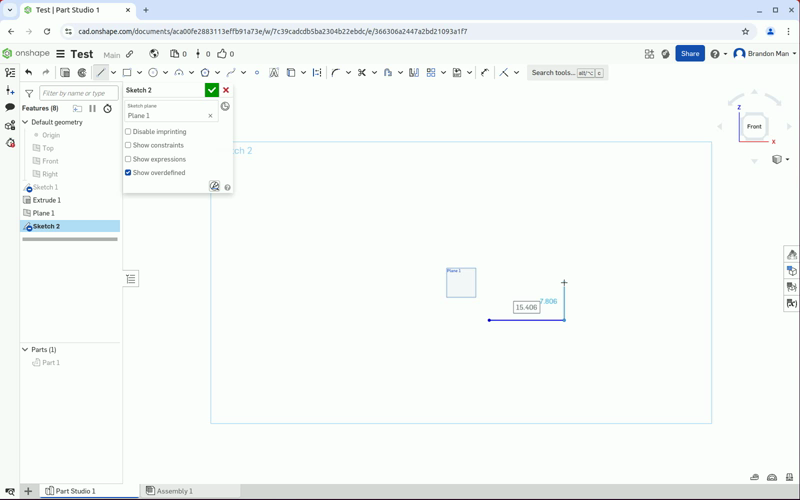
key_up(shift)
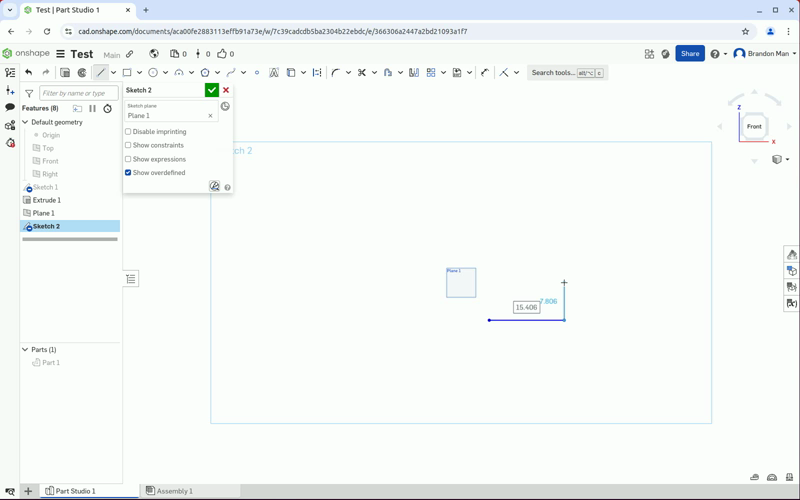
key_down(shift)
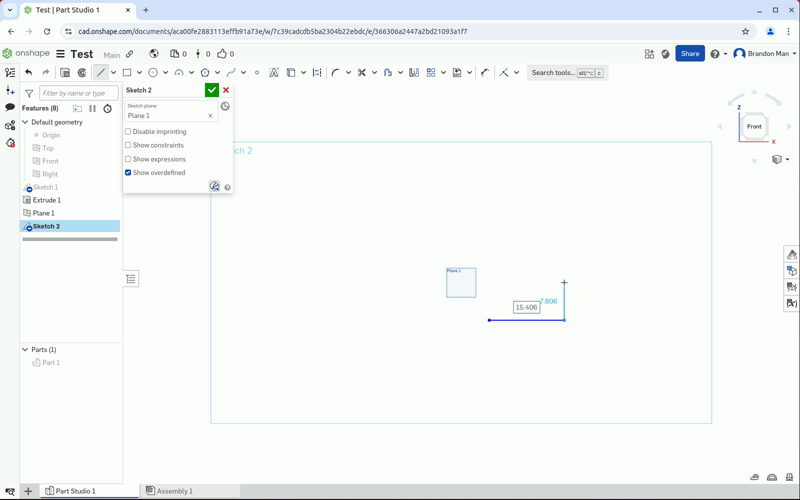
mouse_move(489, 282)
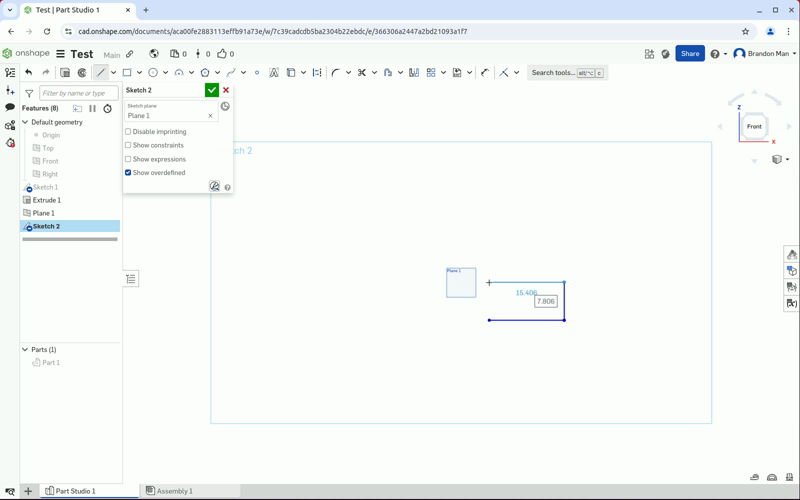
click(489, 282)
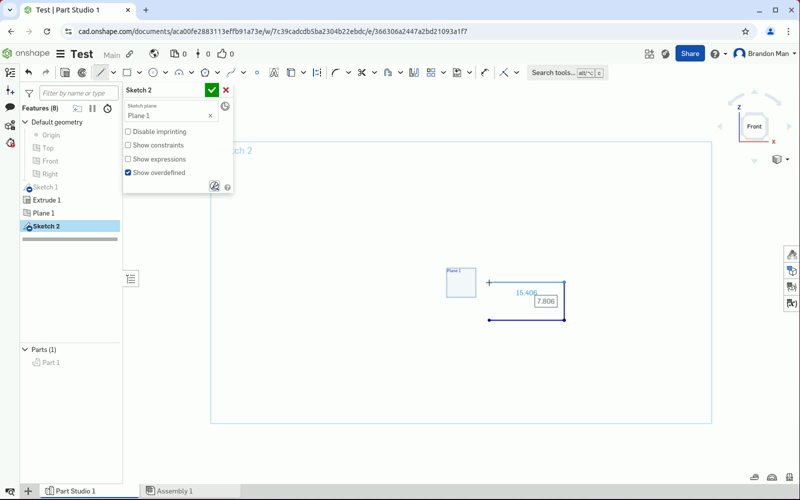
key_up(shift)
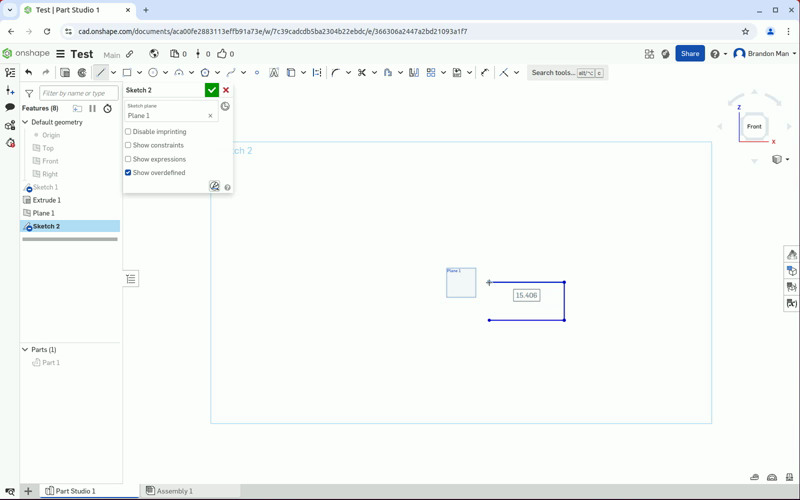
mouse_move(519, 282)
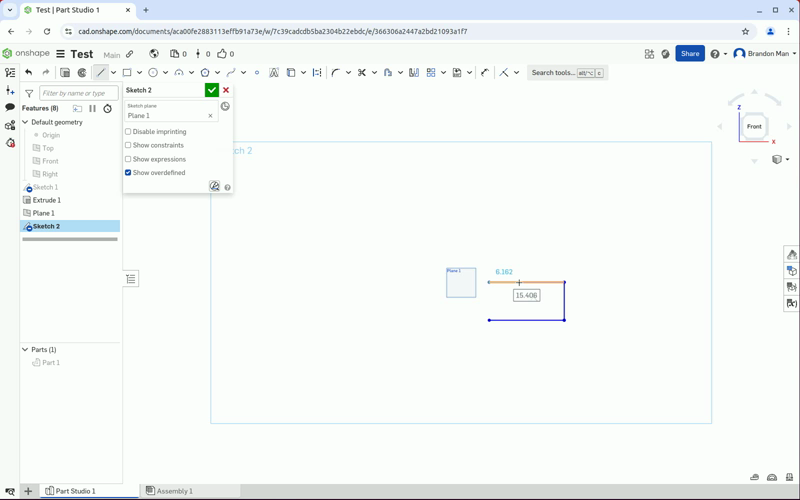
key_down(shift)
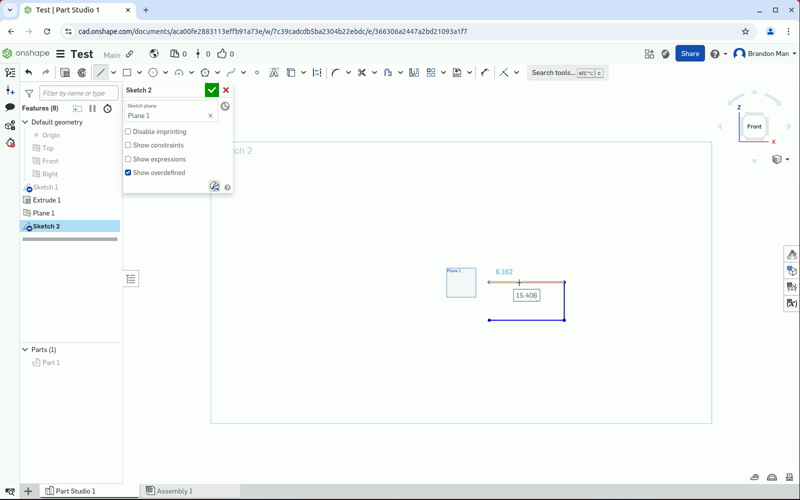
mouse_move(489, 320)
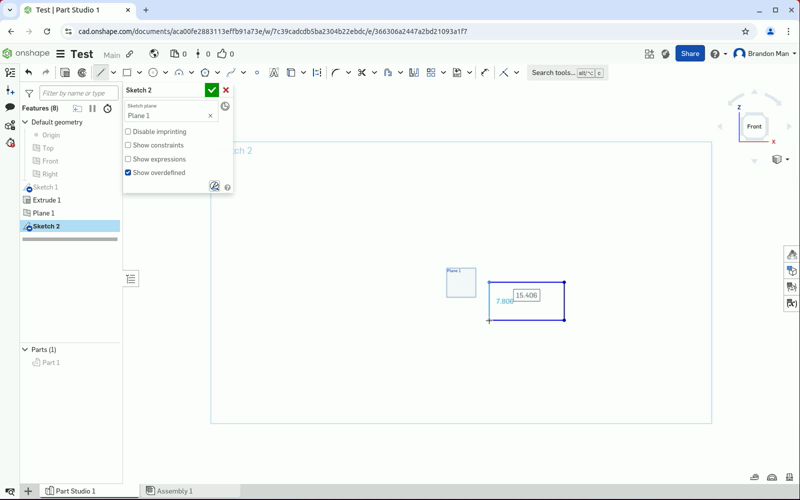
key_up(shift)
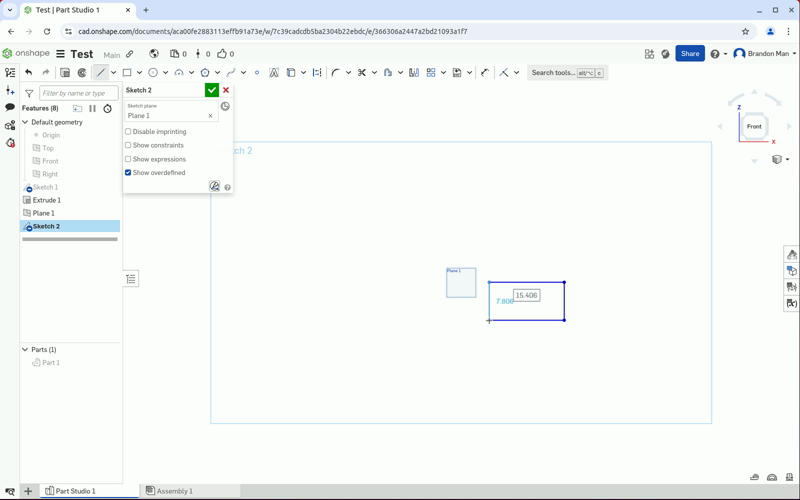
click(489, 320)
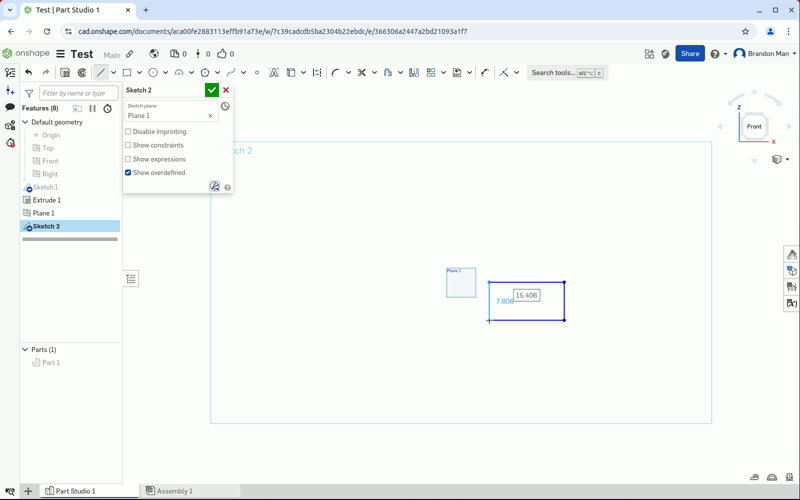
key(esc)
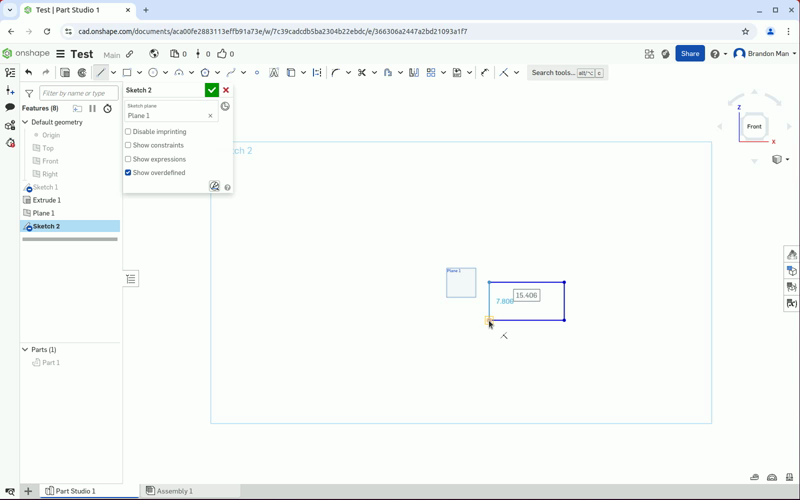
mouse_move(536, 314)
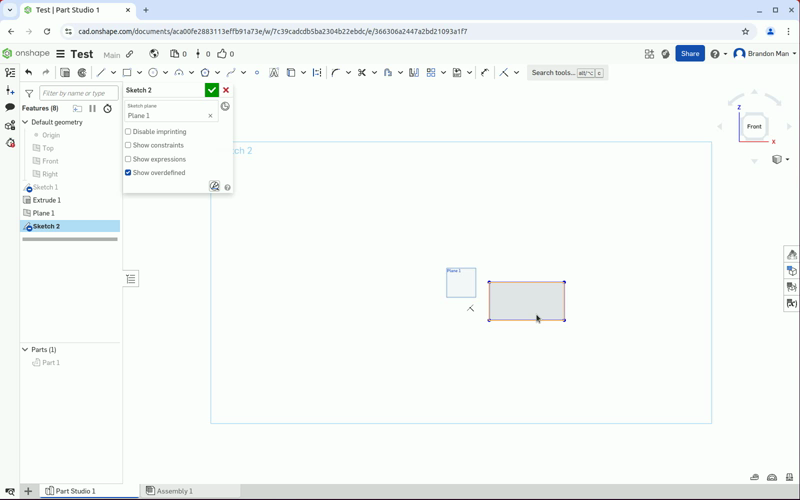
click(536, 314)
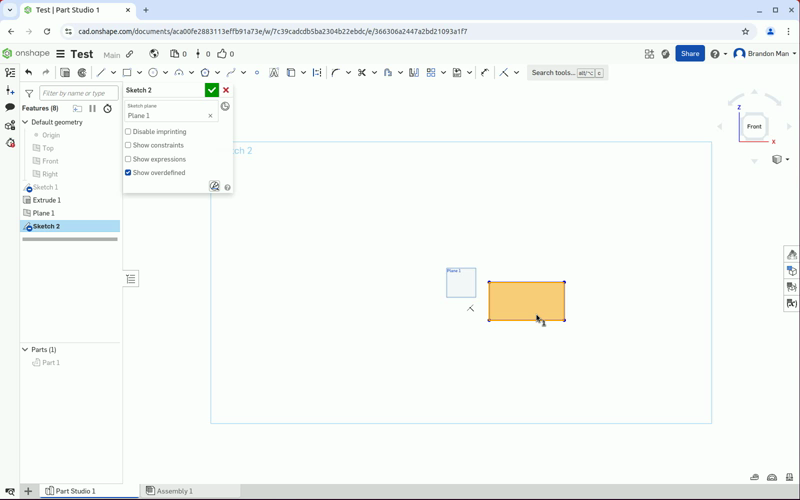
mouse_move(73, 352)
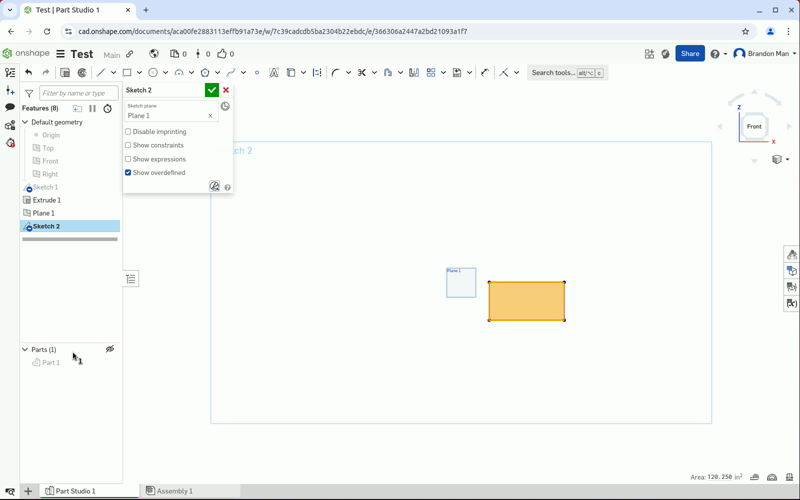
key(shift+y)
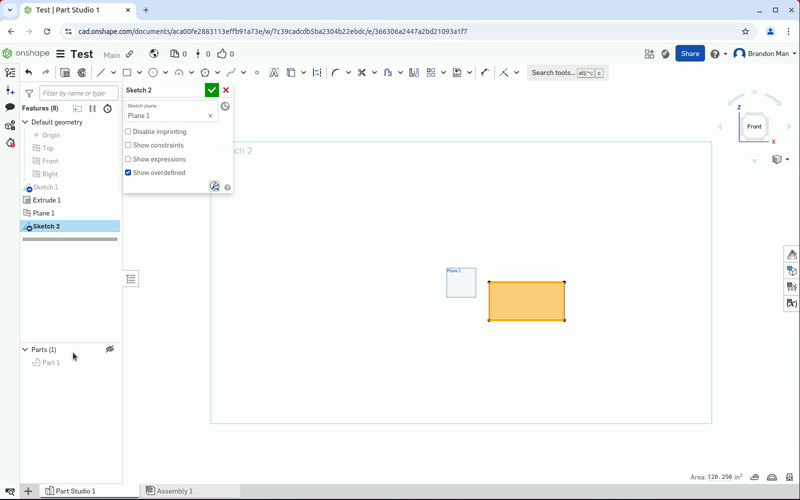
key(shift+e)
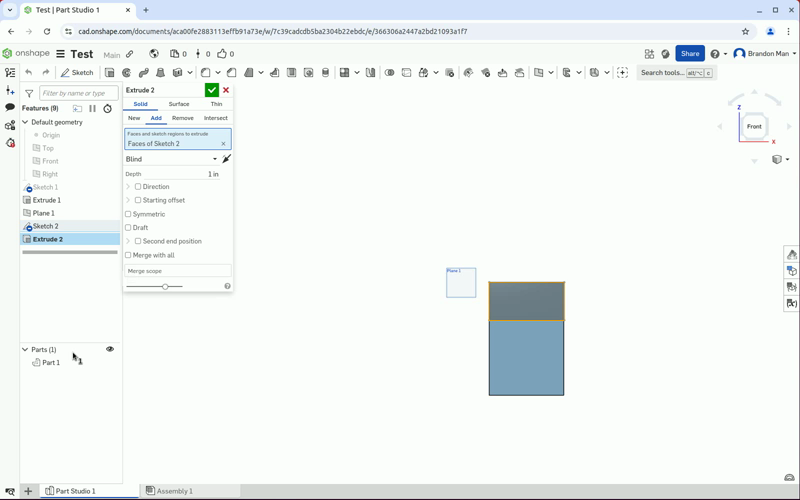
mouse_move(143, 106)
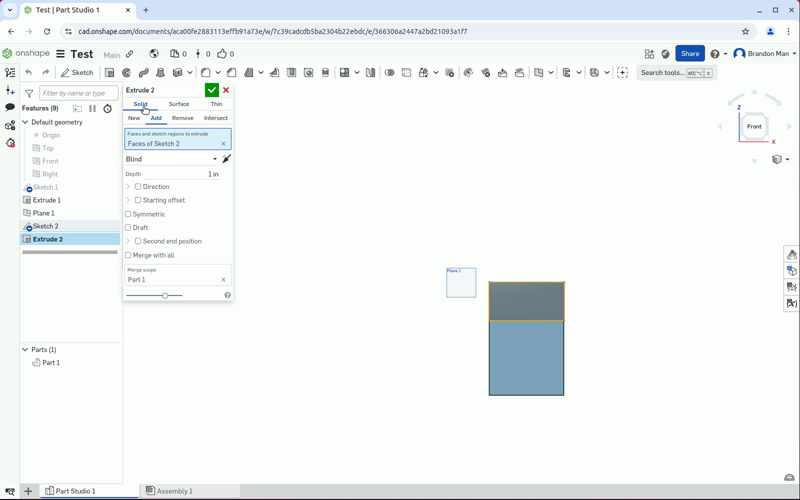
click(143, 106)
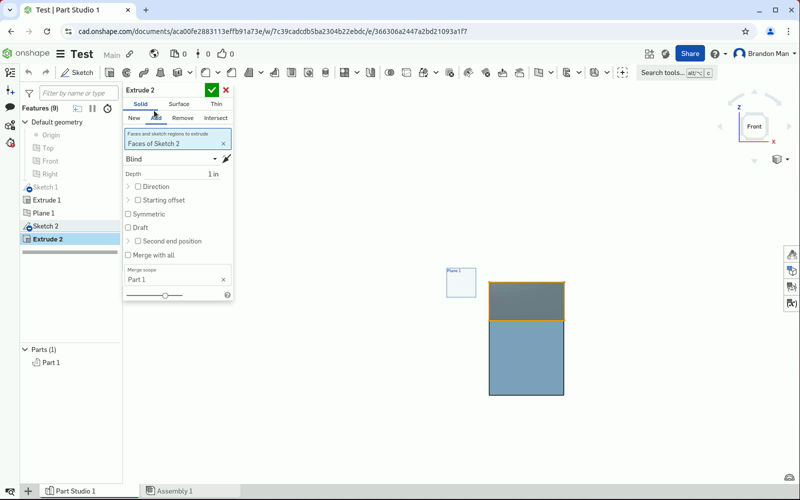
mouse_move(186, 120)
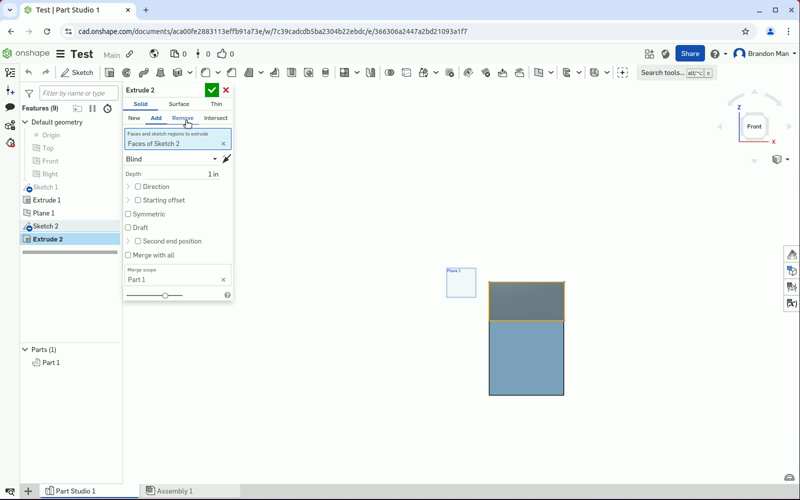
click(186, 120)
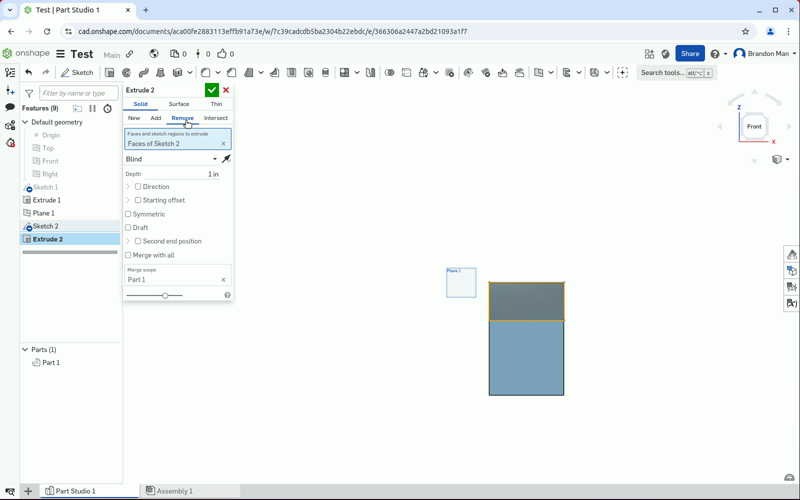
key(tab, 4)
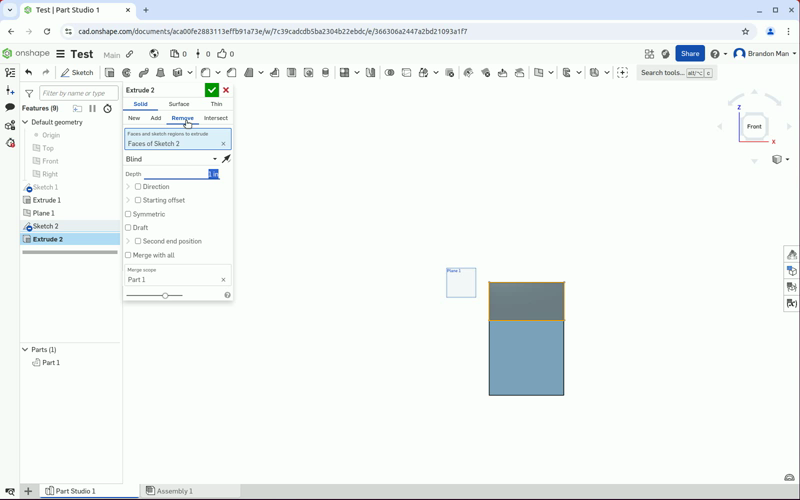
text(11.554)
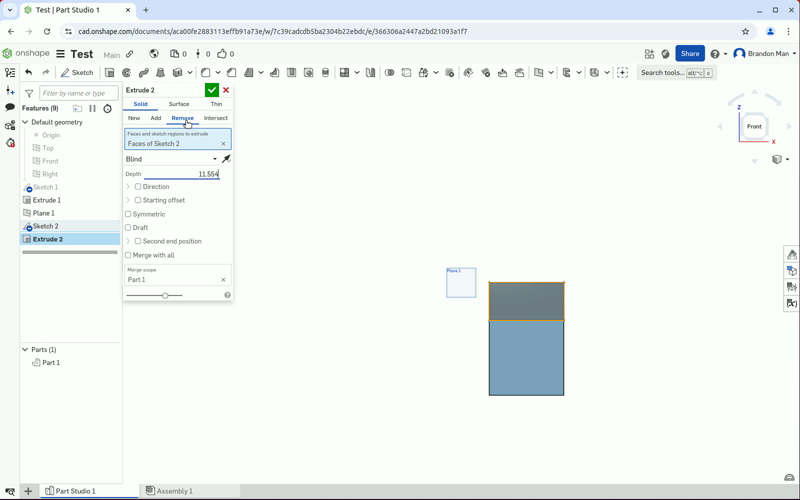
key(tab, 6)
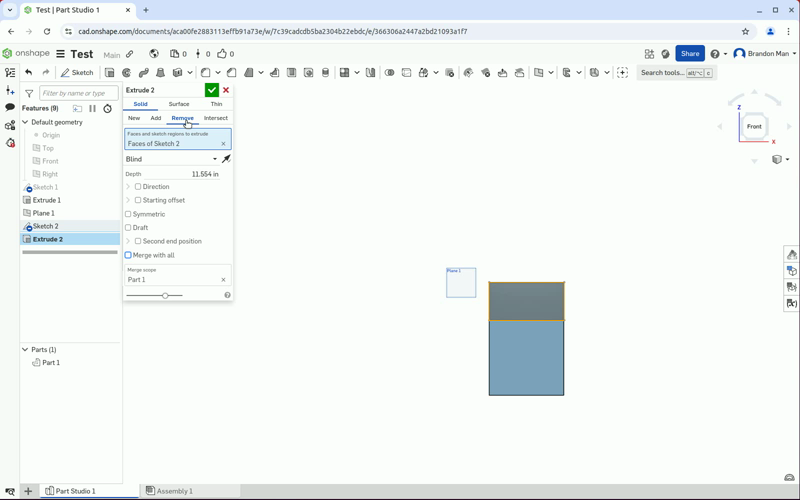
key(space)
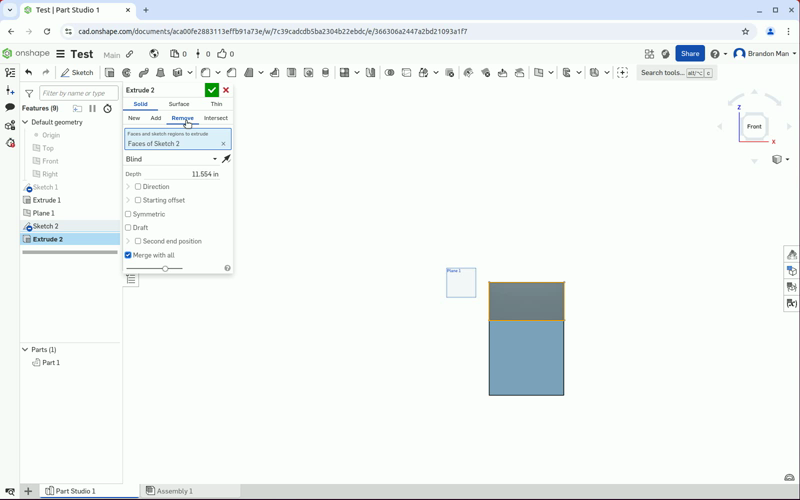
key(enter)
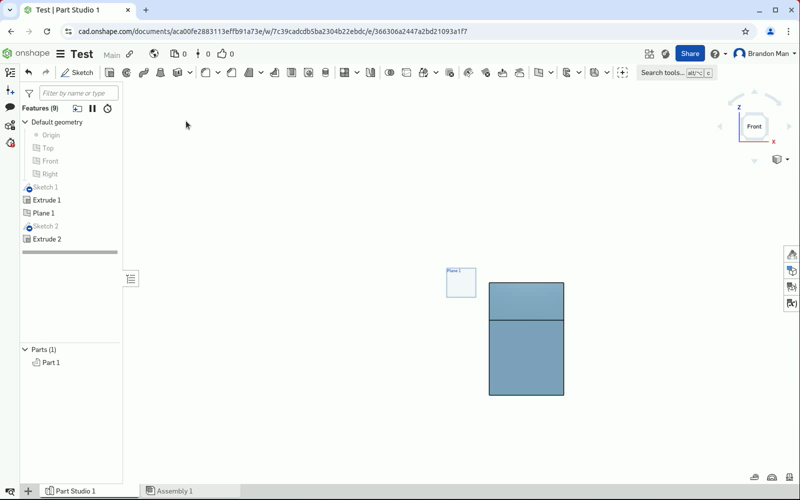
key(shift+h)
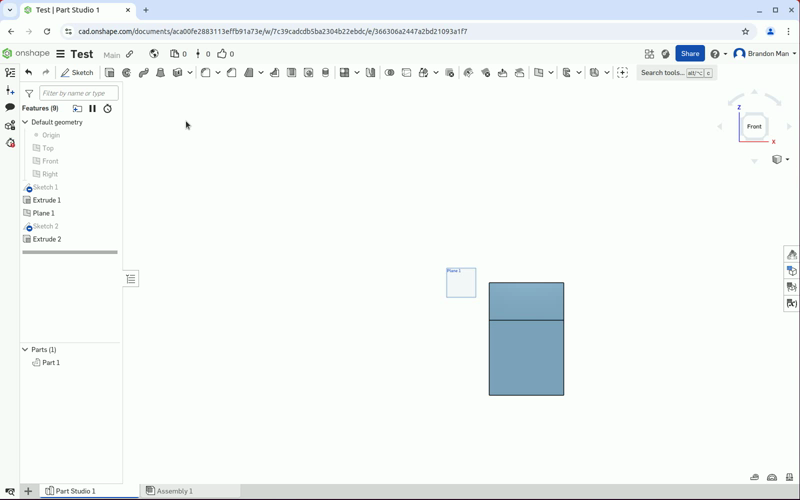
key(shift+h)
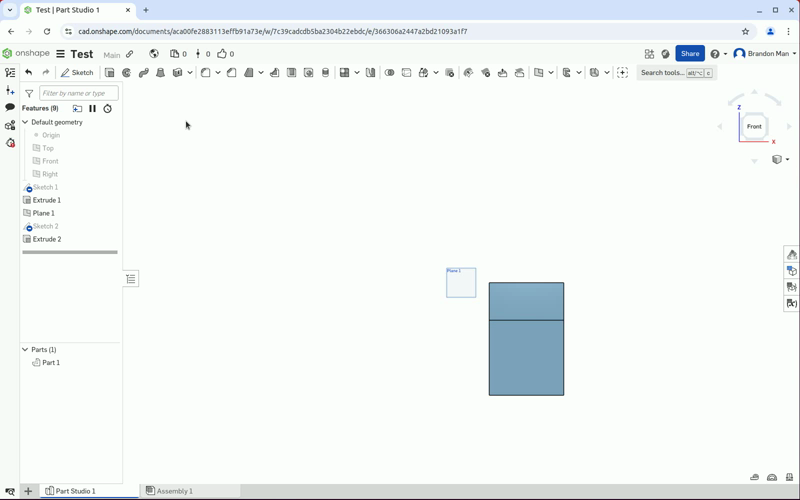
mouse_move(73, 189)
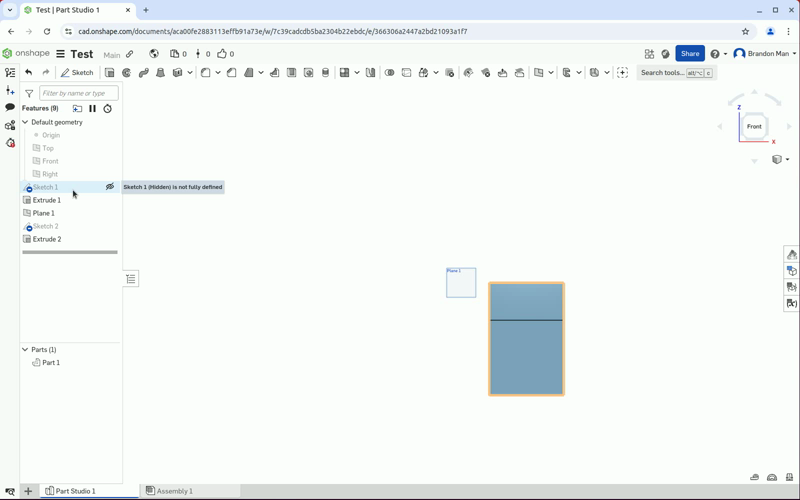
click(73, 189)
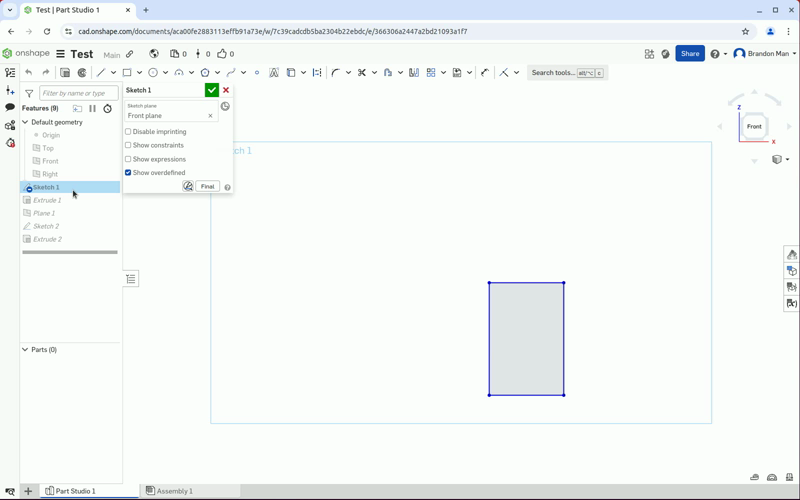
mouse_move(229, 92)
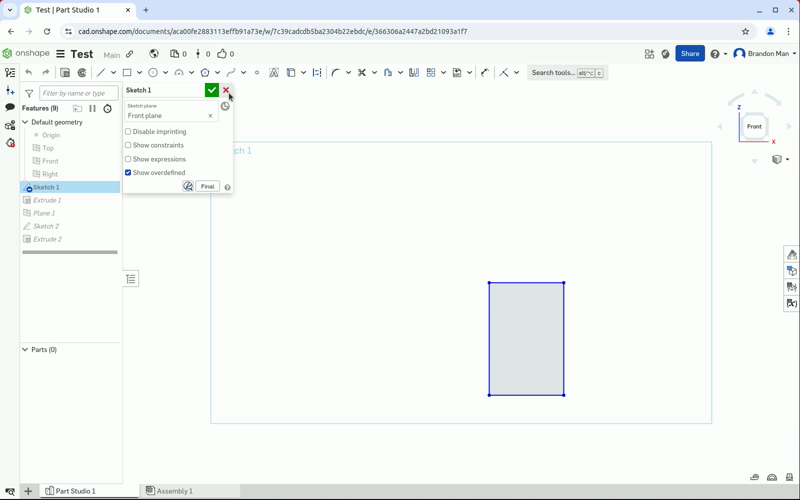
click(229, 92)
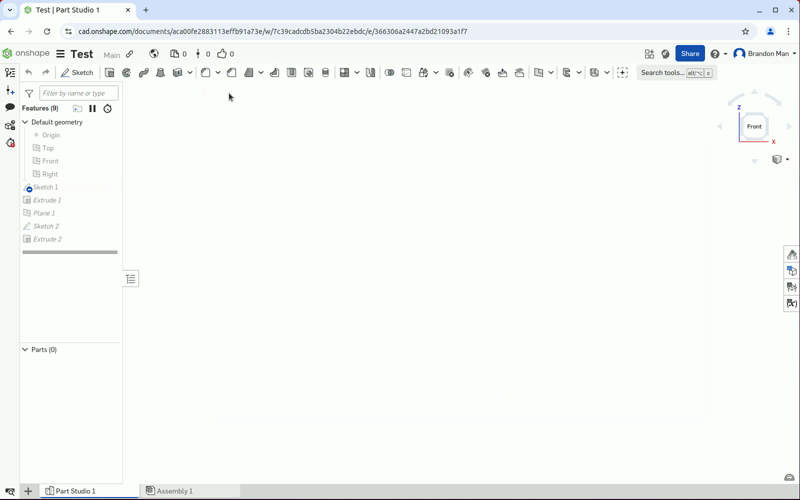
key(shift+s)
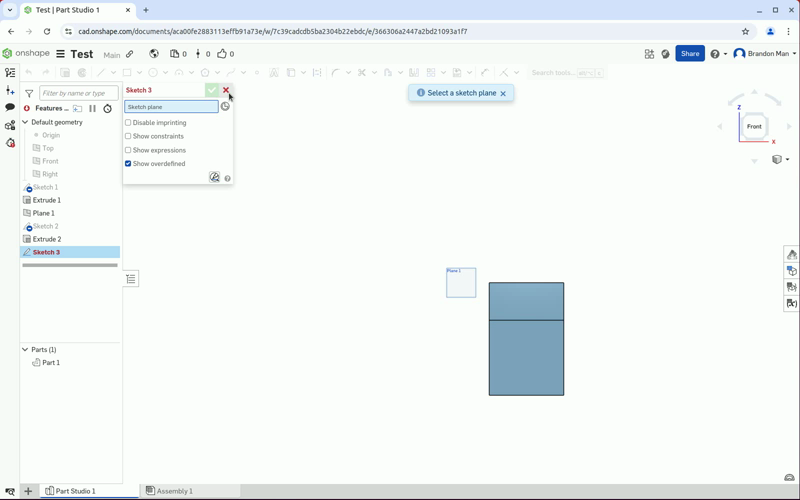
mouse_move(73, 215)
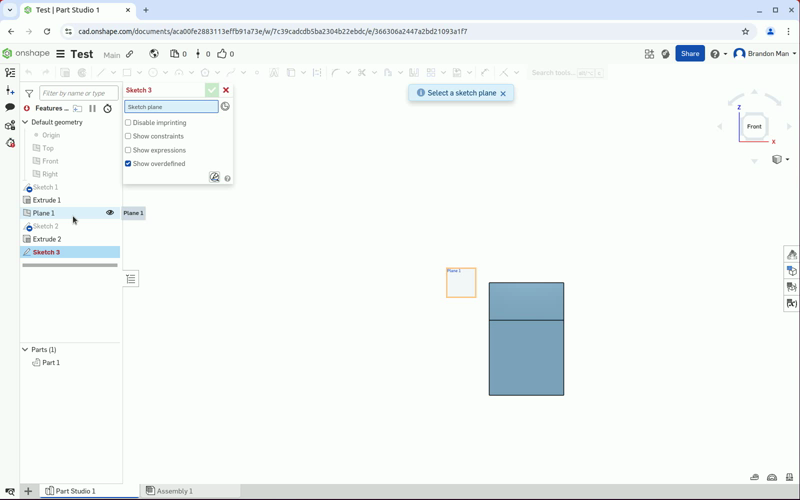
click(73, 215)
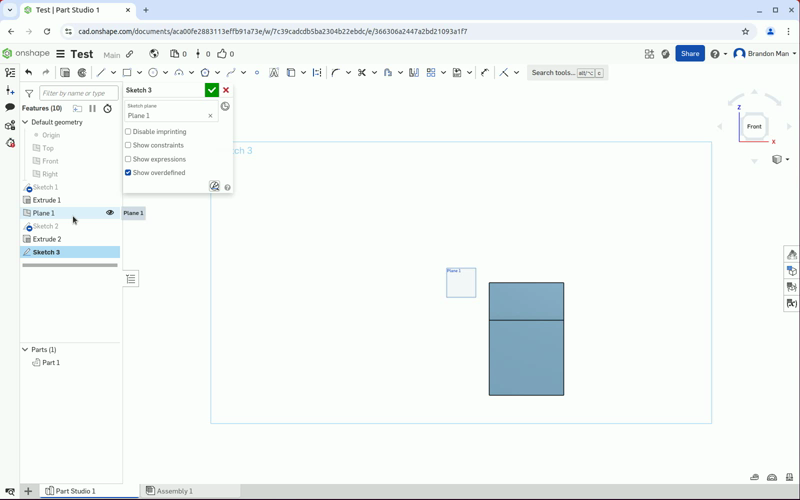
mouse_move(73, 352)
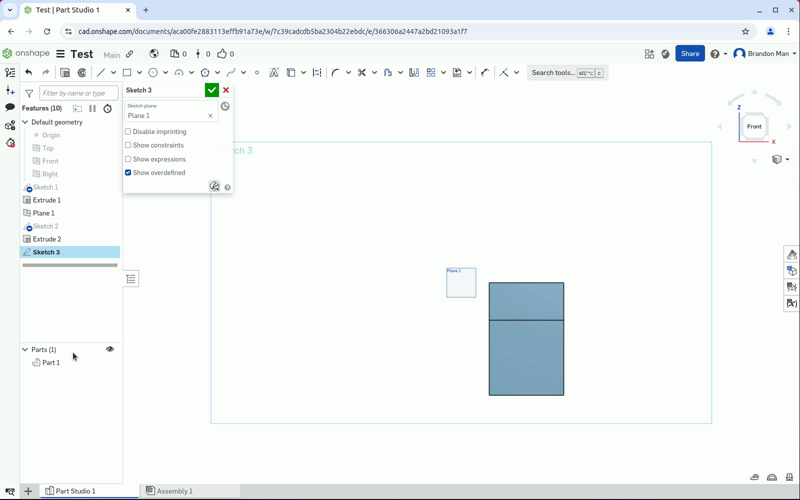
key(y)
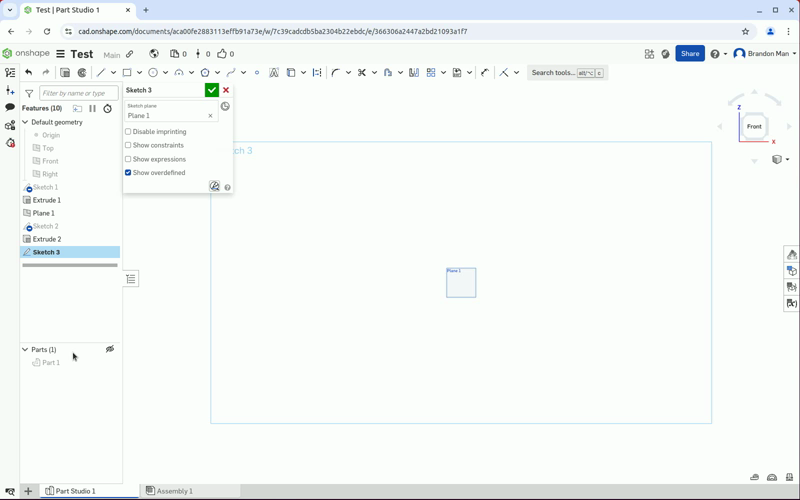
key(l)
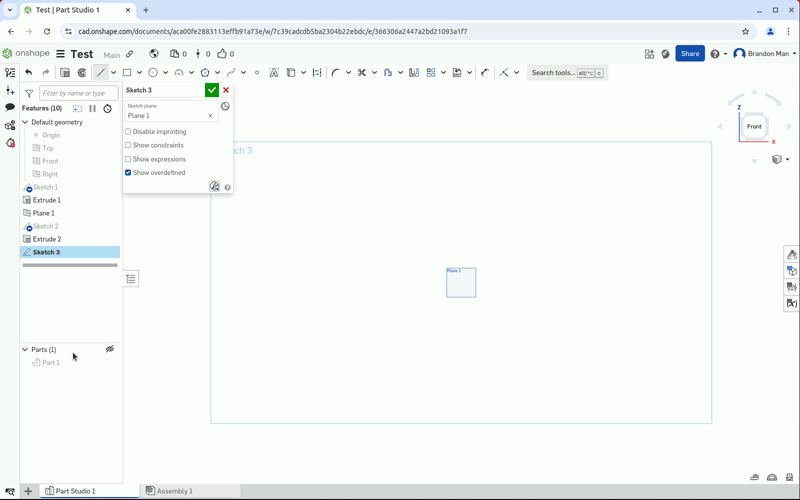
key_down(shift)
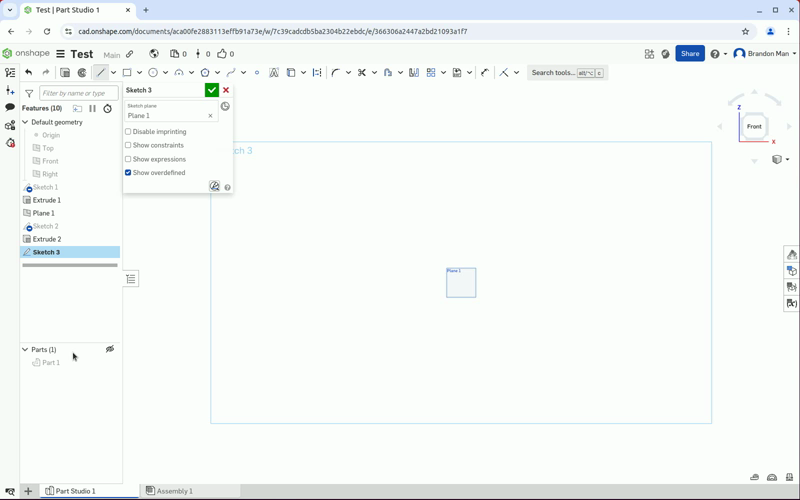
mouse_move(507, 357)
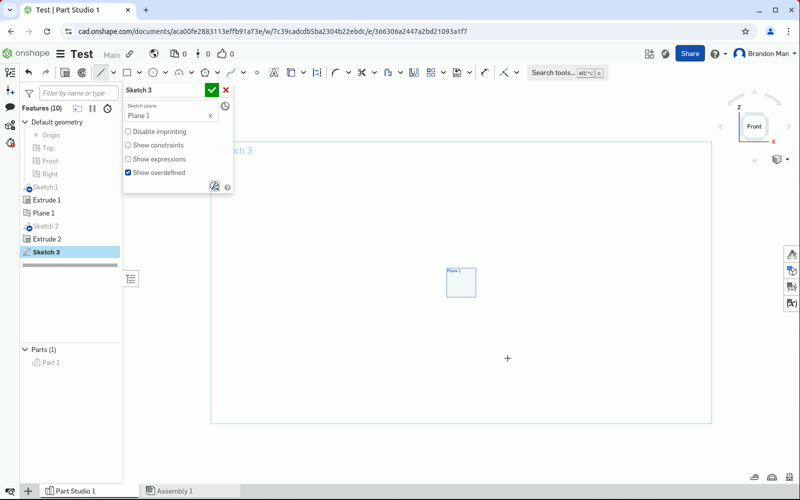
click(507, 357)
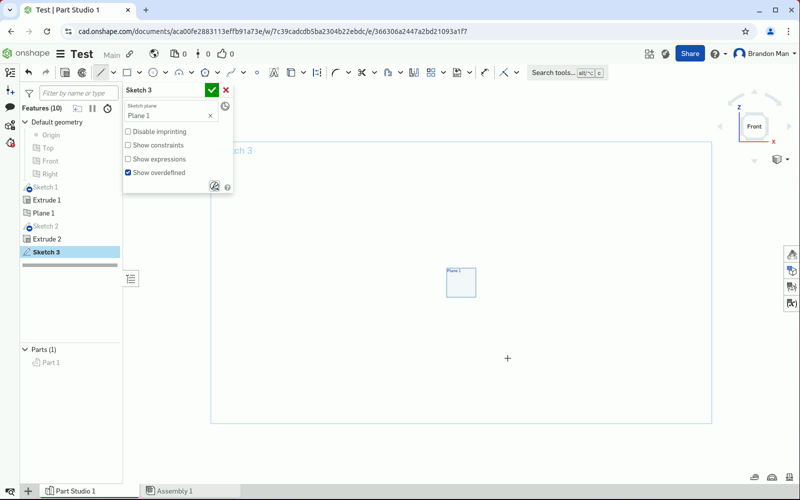
key_up(shift)
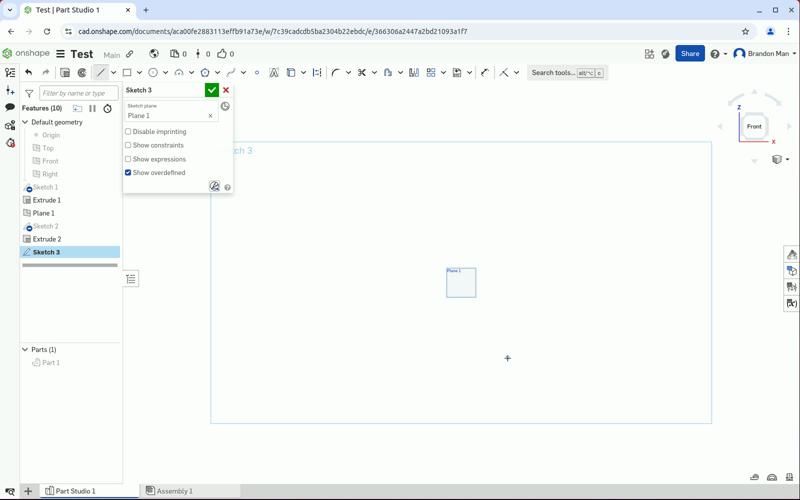
key_down(shift)
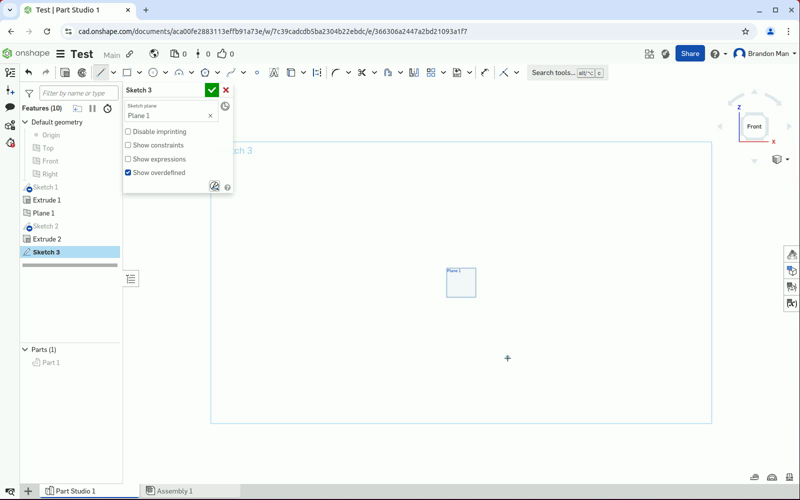
mouse_move(537, 357)
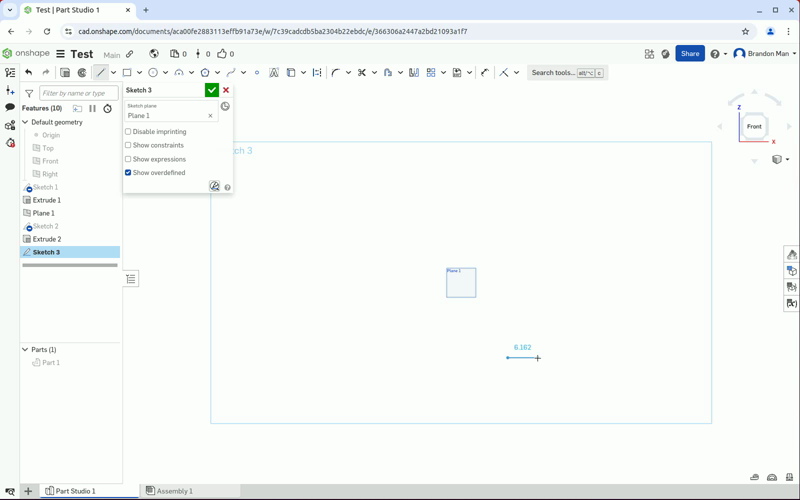
mouse_move(546, 357)
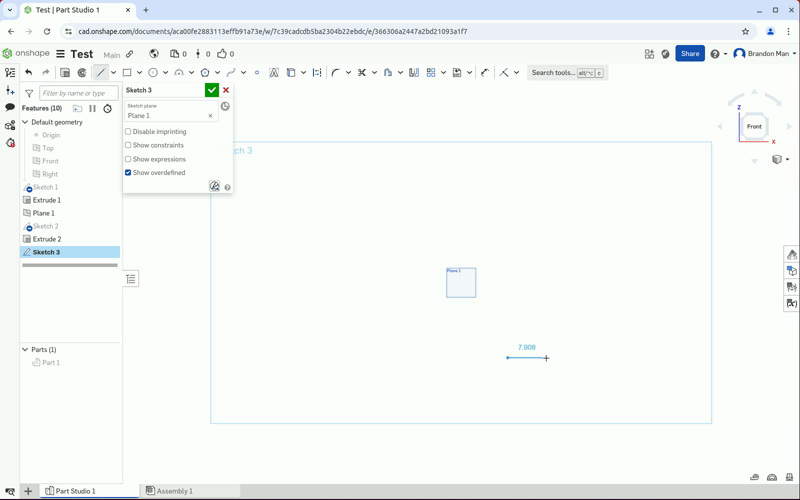
click(546, 357)
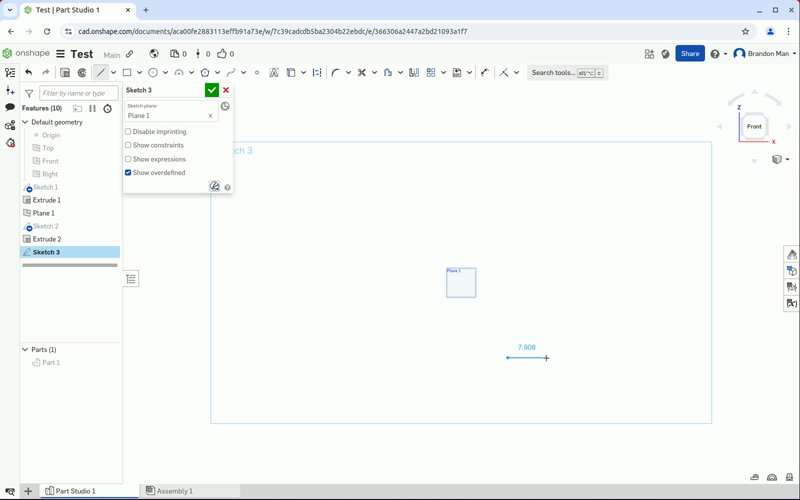
key_up(shift)
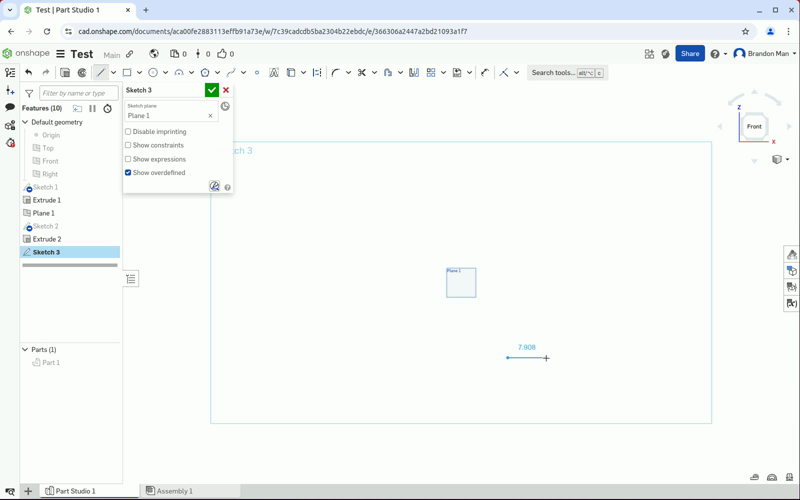
key_down(shift)
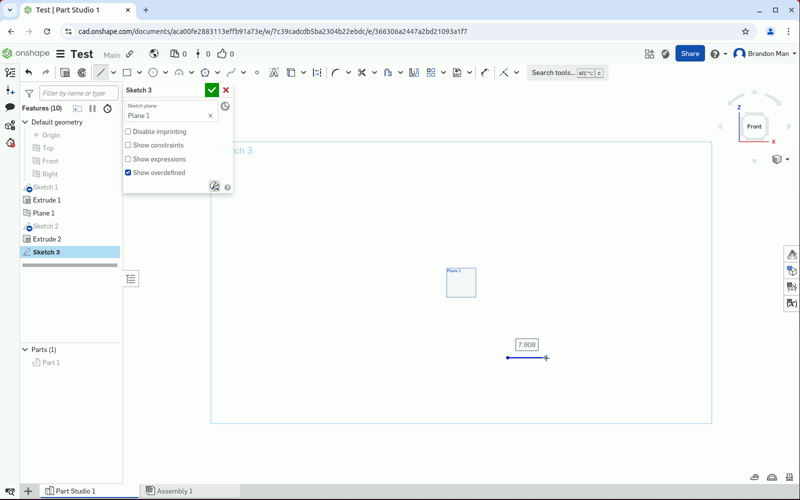
mouse_move(576, 357)
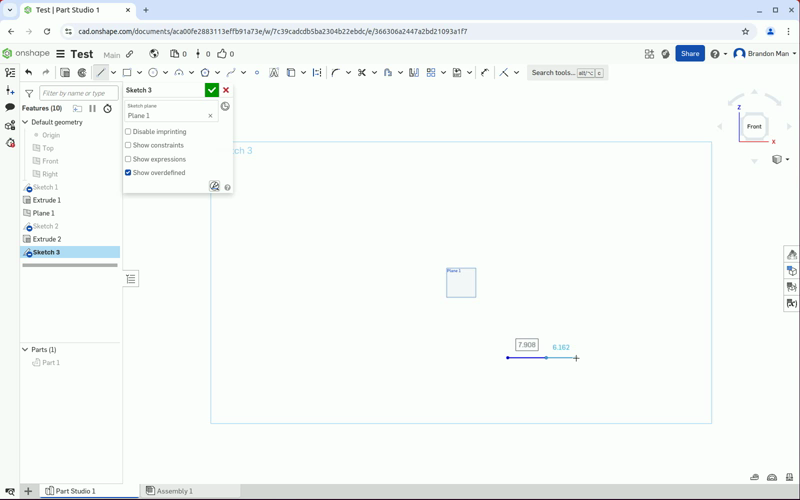
mouse_move(546, 319)
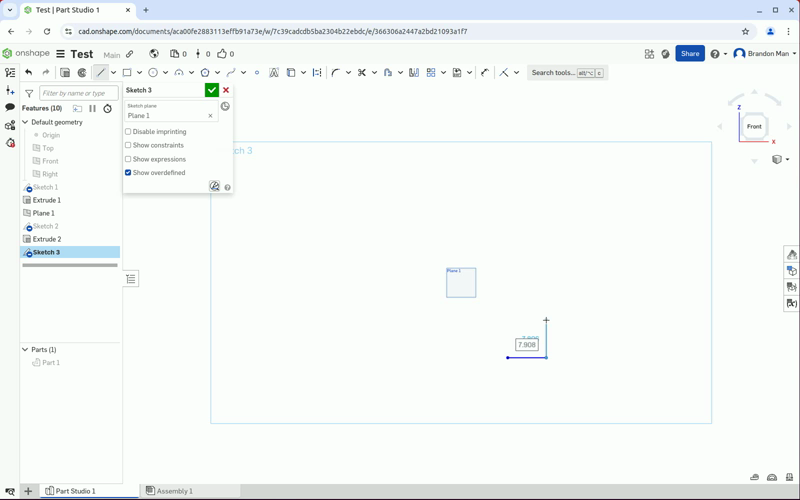
click(546, 319)
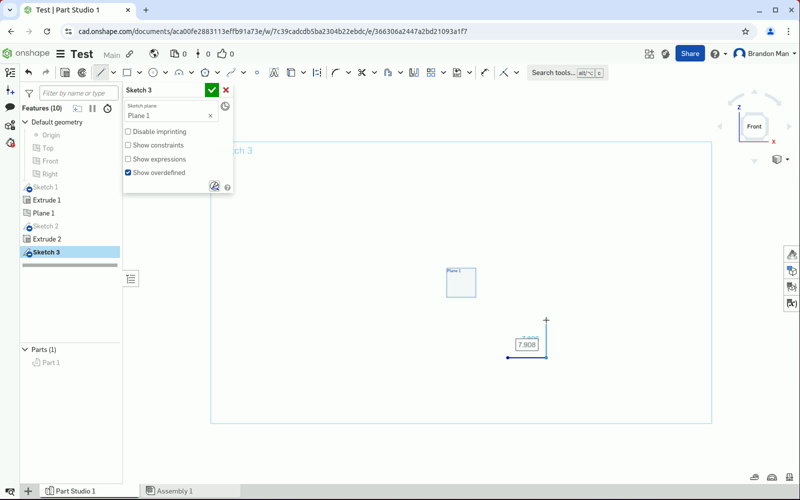
key_up(shift)
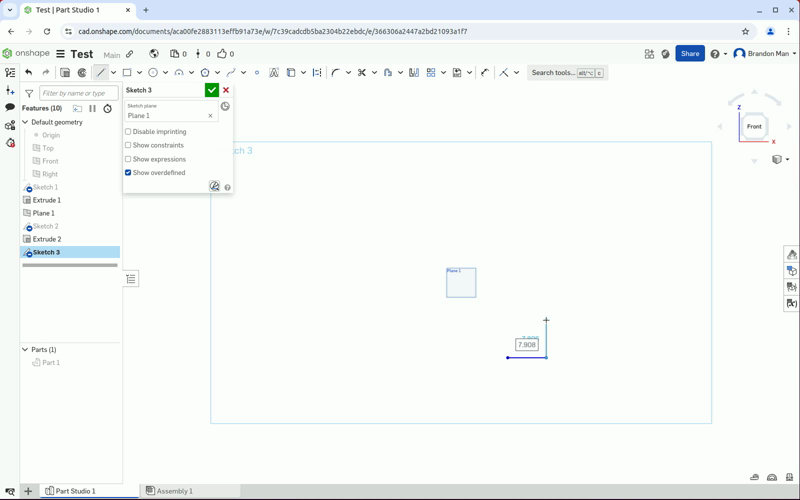
key_down(shift)
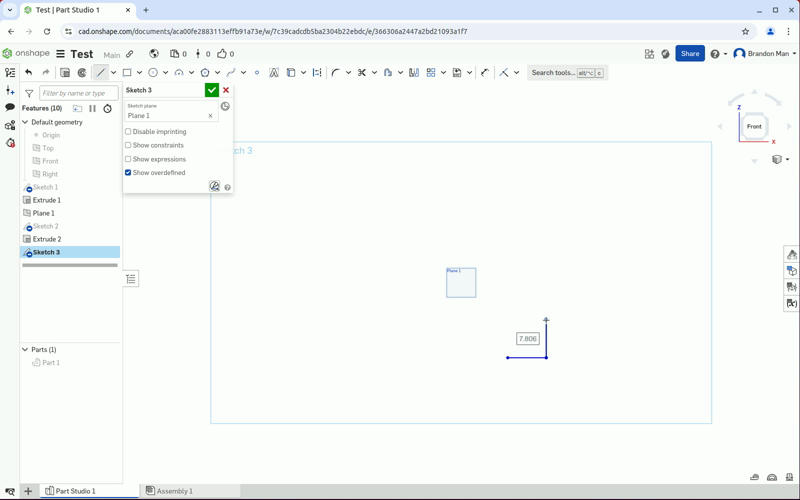
mouse_move(576, 319)
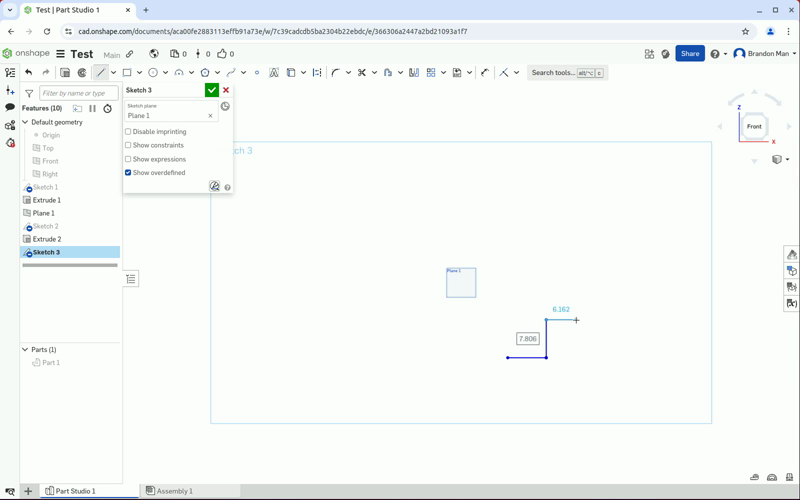
mouse_move(507, 319)
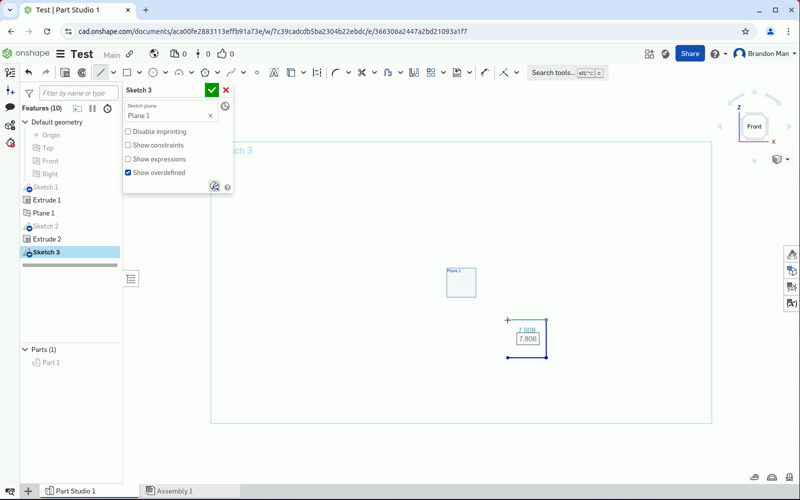
click(507, 319)
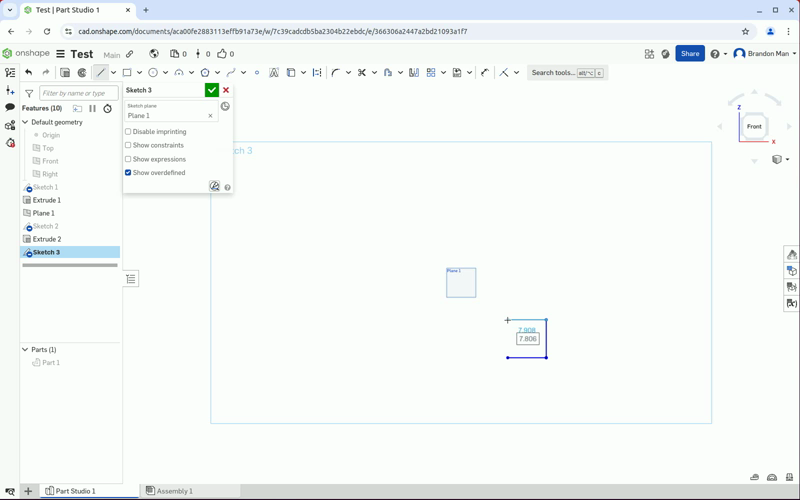
key_up(shift)
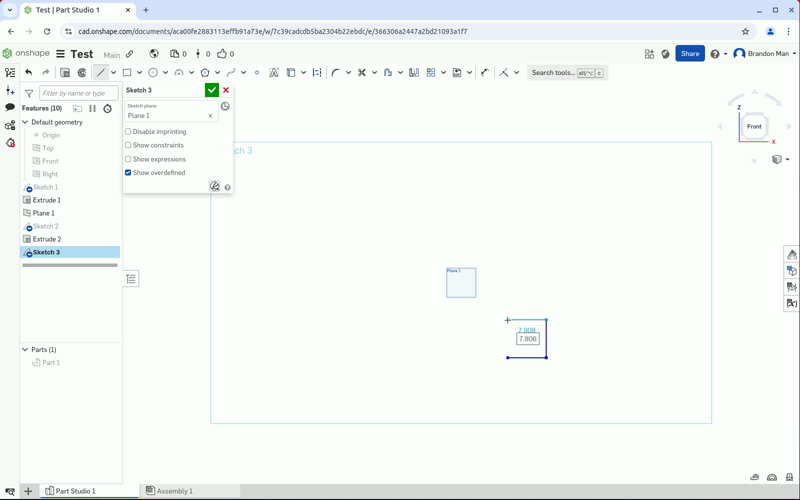
mouse_move(537, 319)
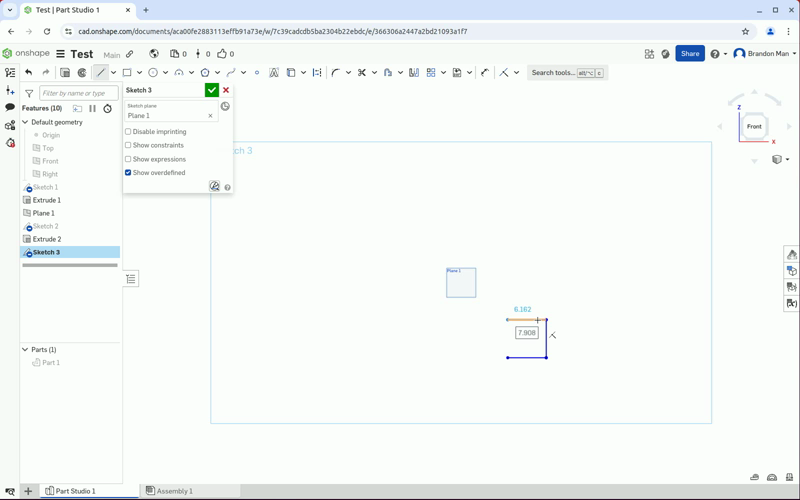
key_down(shift)
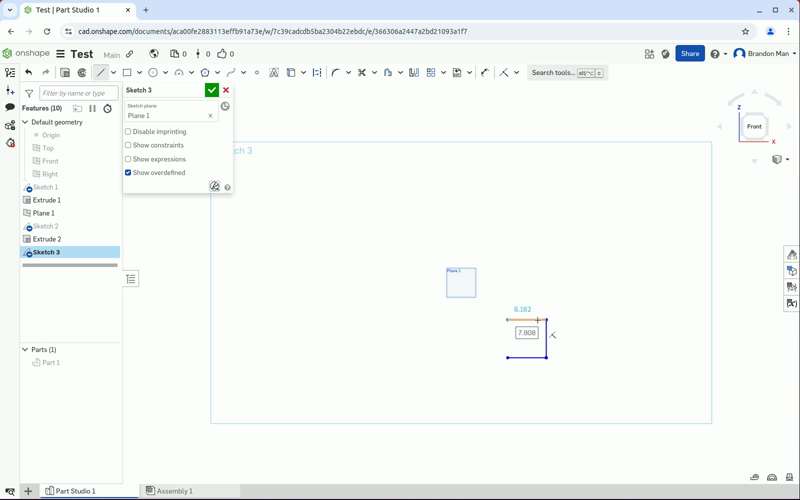
mouse_move(507, 357)
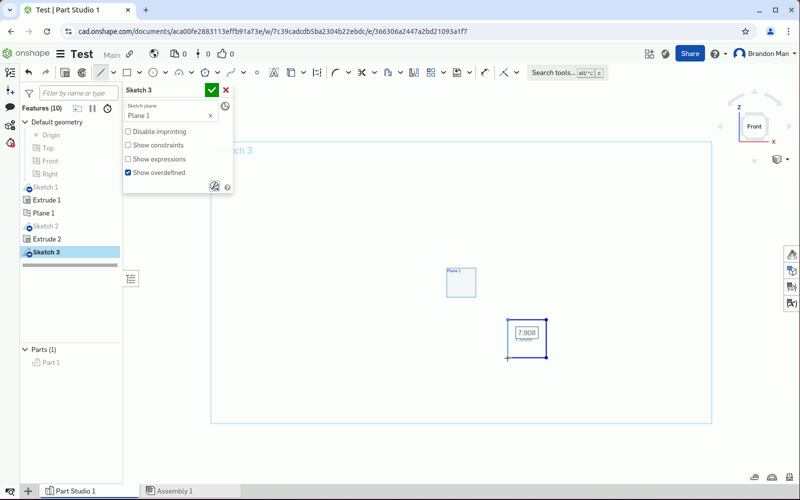
key_up(shift)
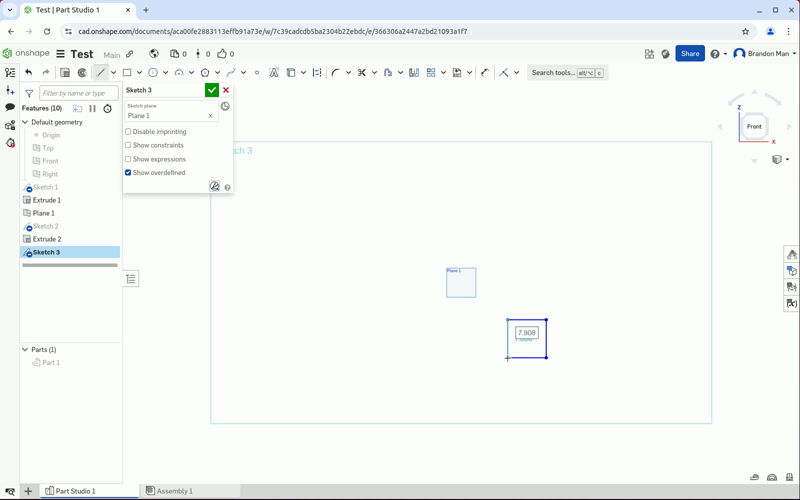
click(507, 357)
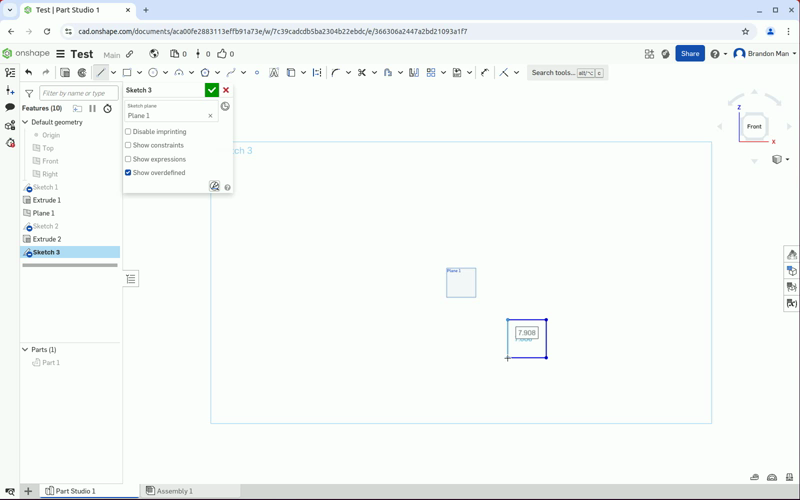
key(esc)
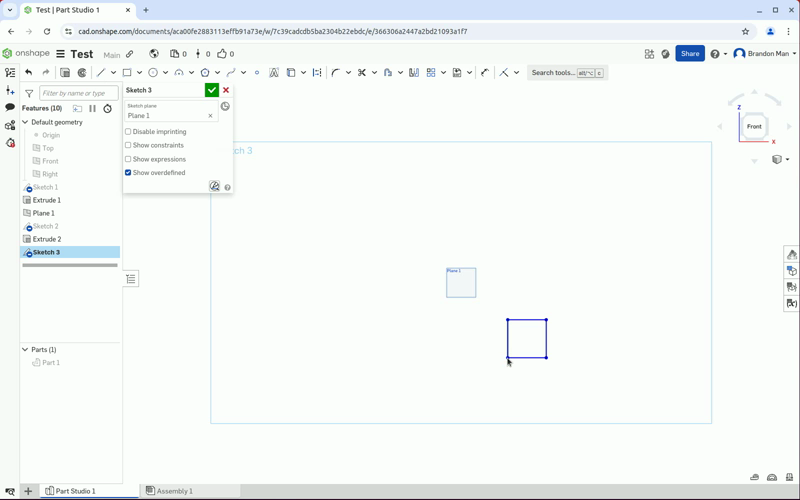
mouse_move(512, 334)
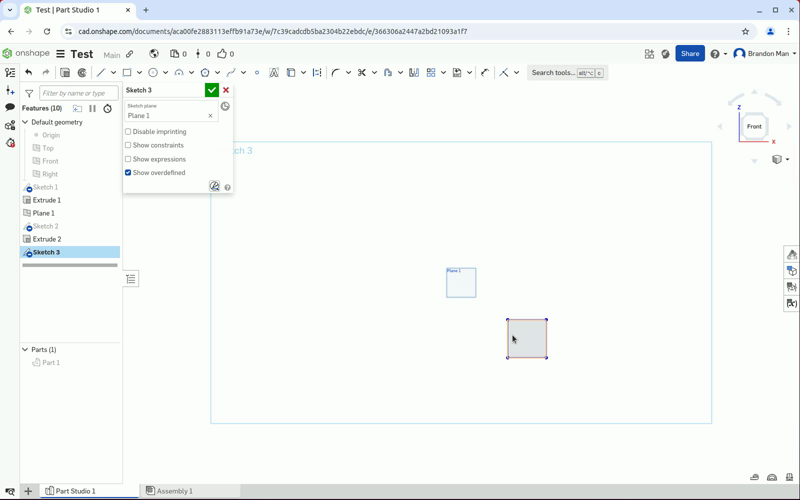
scroll(6)
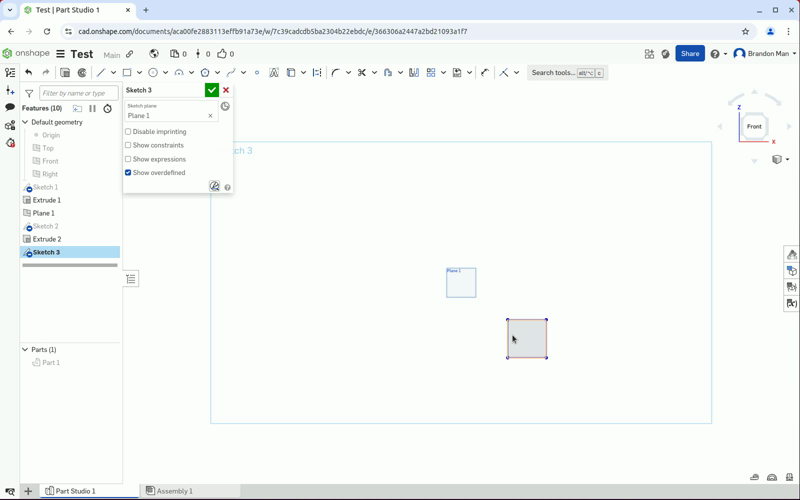
scroll(6)
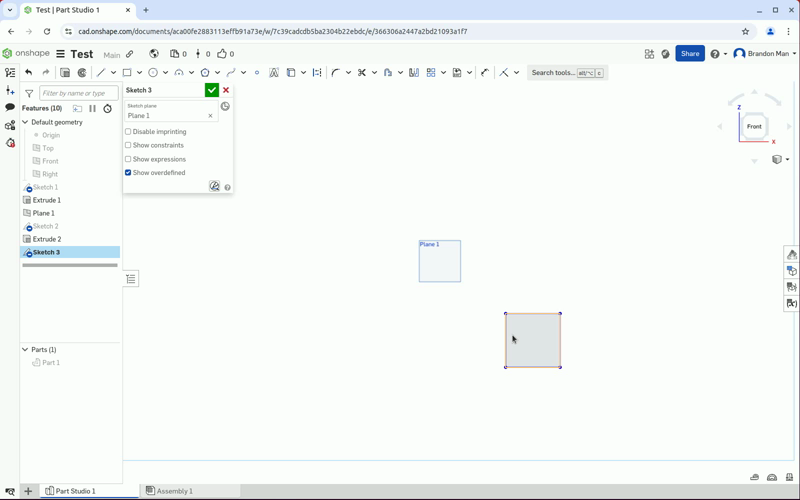
scroll(6)
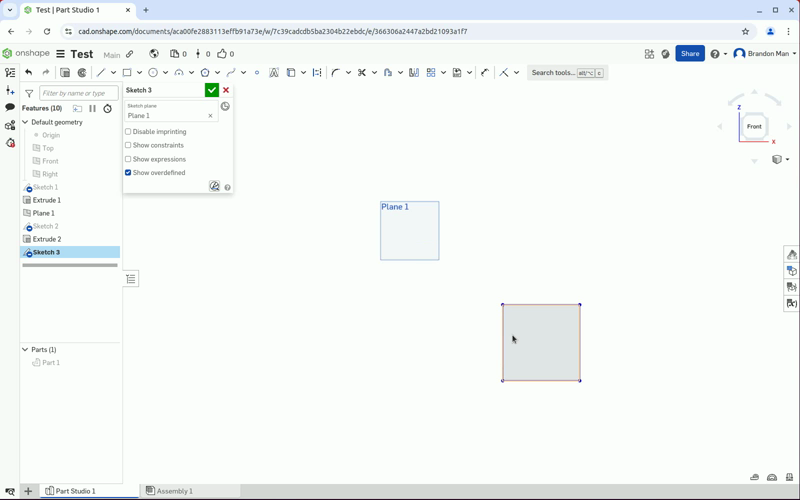
scroll(6)
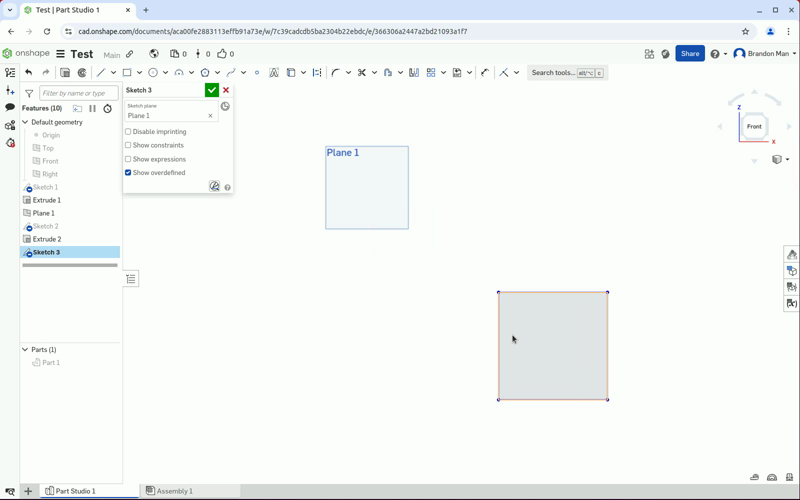
scroll(6)
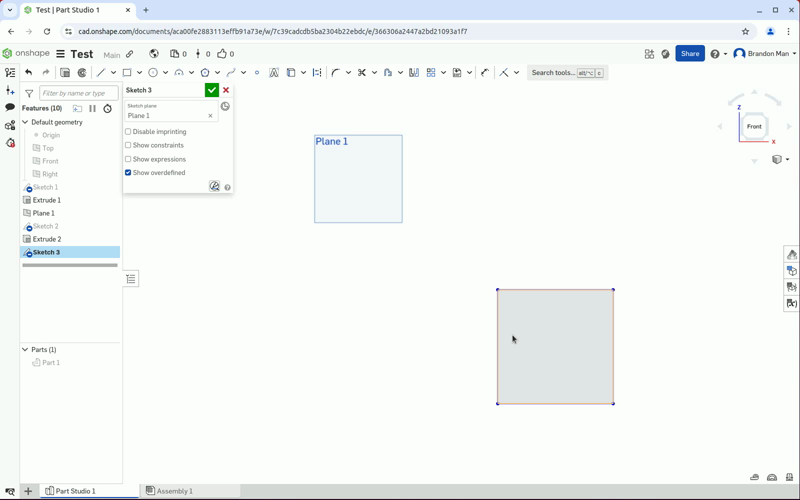
scroll(6)
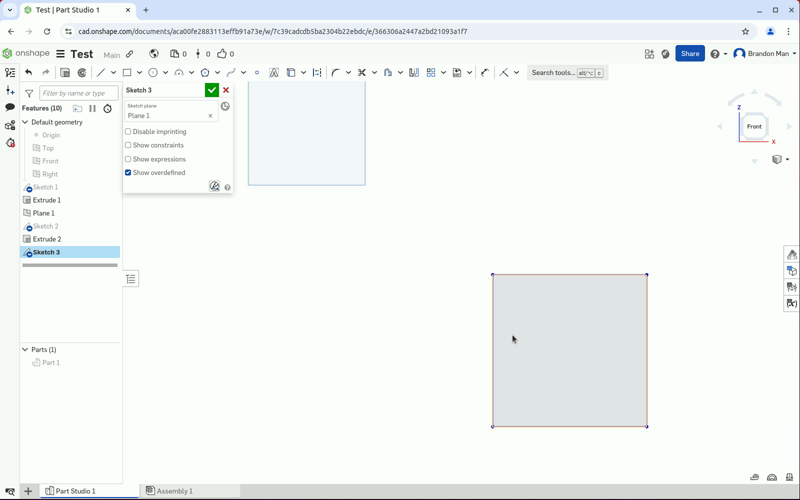
scroll(6)
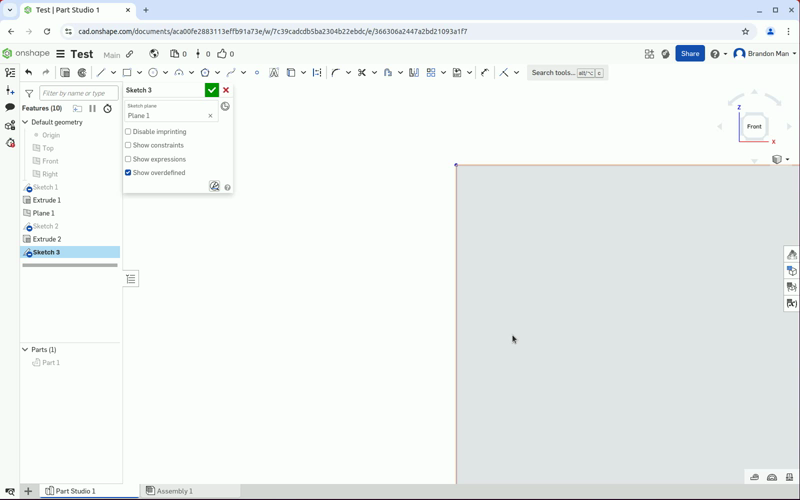
click(512, 334)
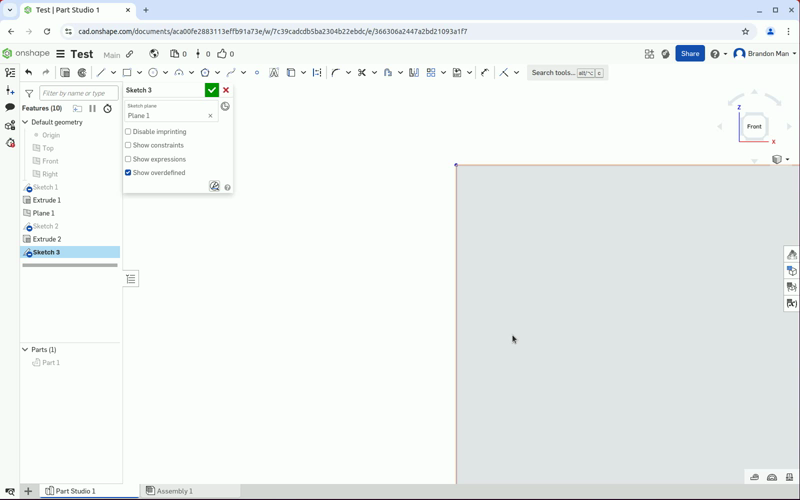
scroll(-6)
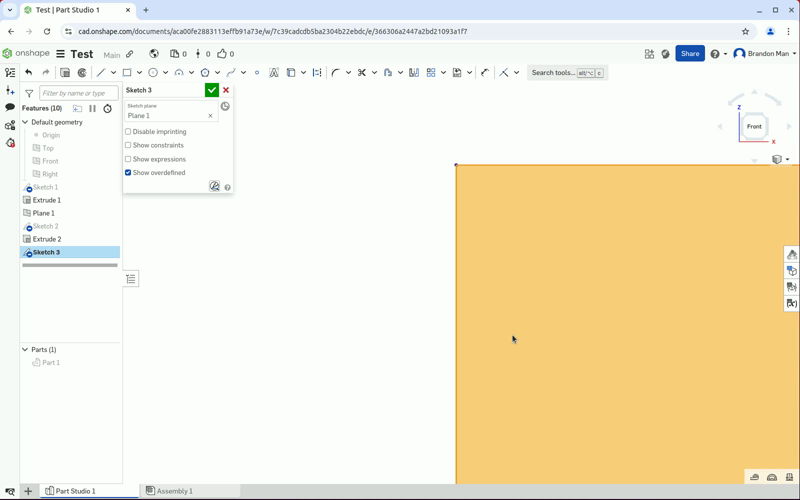
scroll(-6)
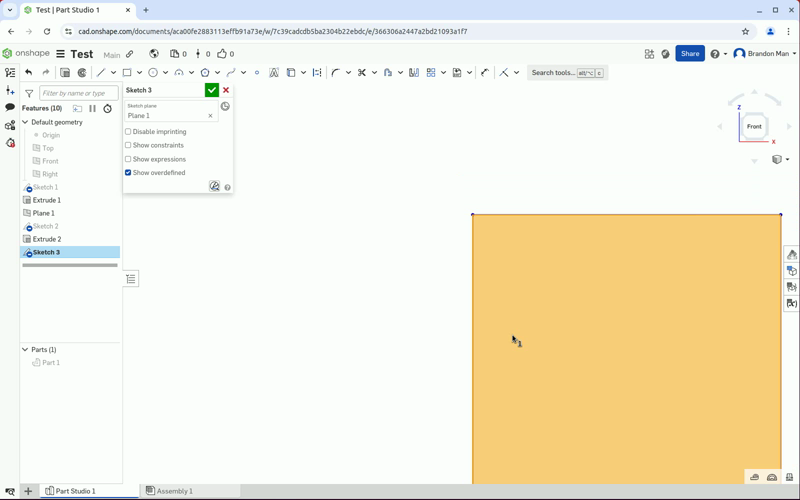
scroll(-6)
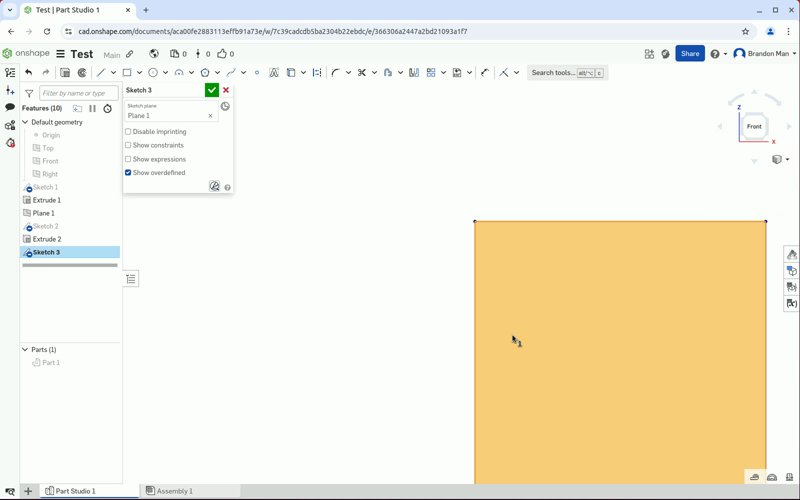
scroll(-6)
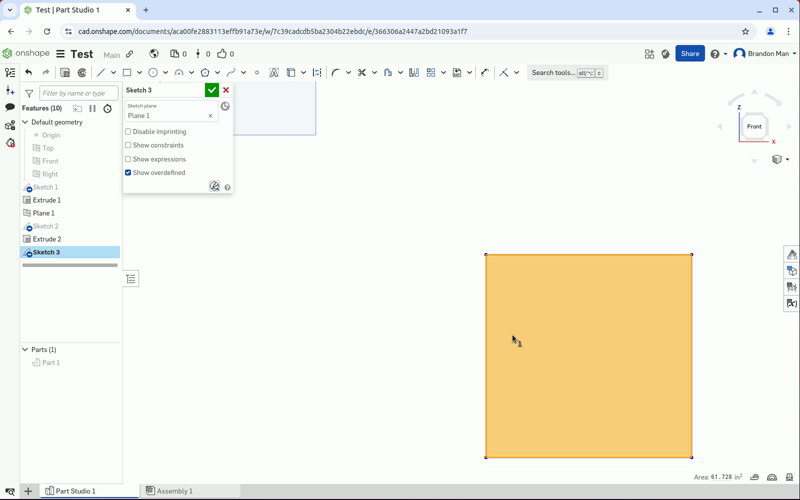
scroll(-6)
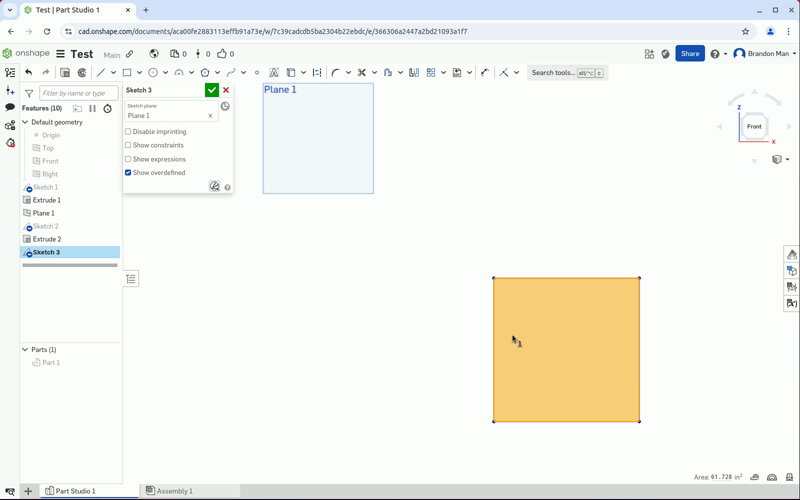
scroll(-6)
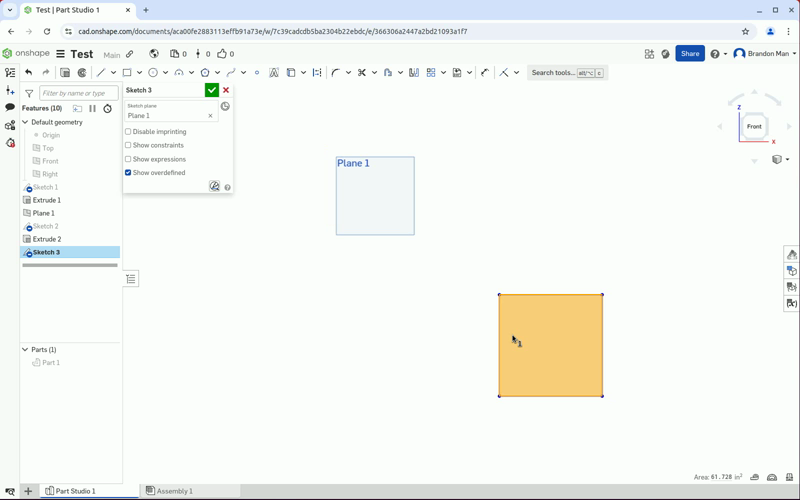
scroll(-6)
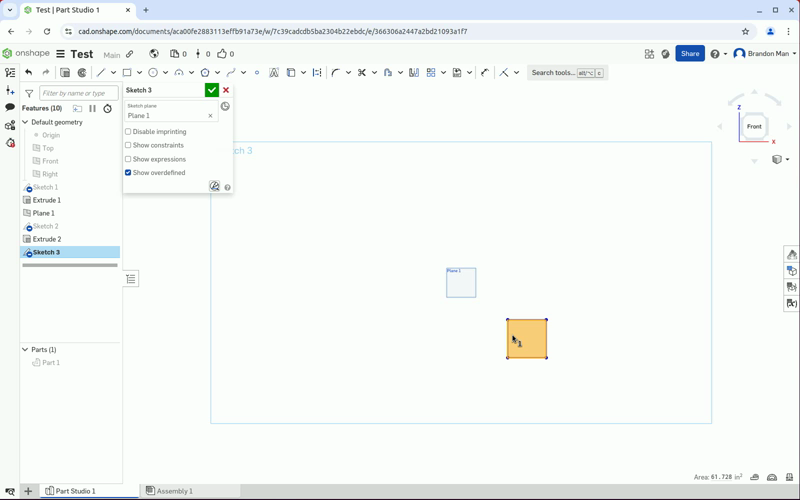
mouse_move(73, 352)
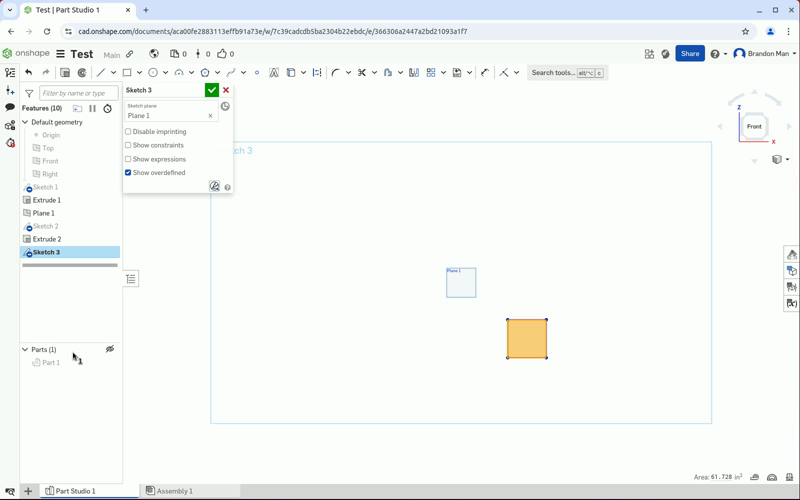
key(shift+y)
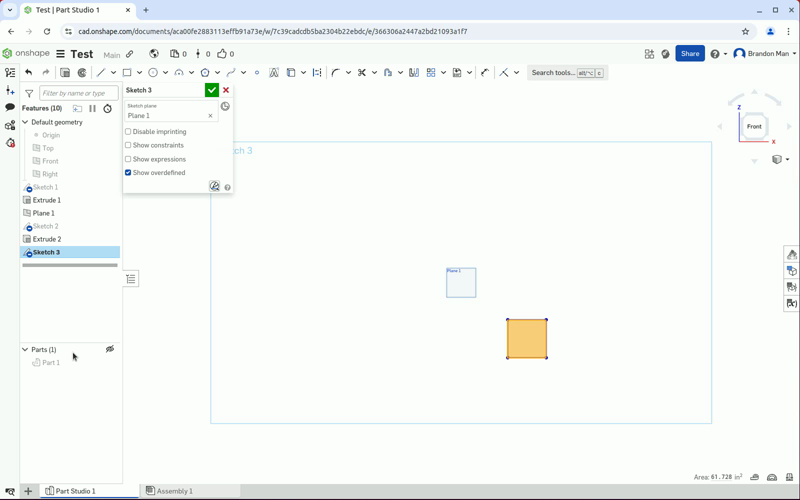
key(shift+e)
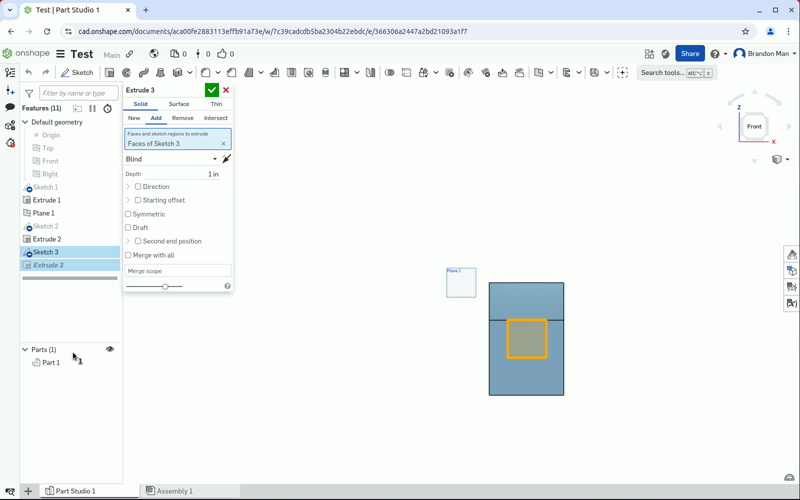
mouse_move(143, 106)
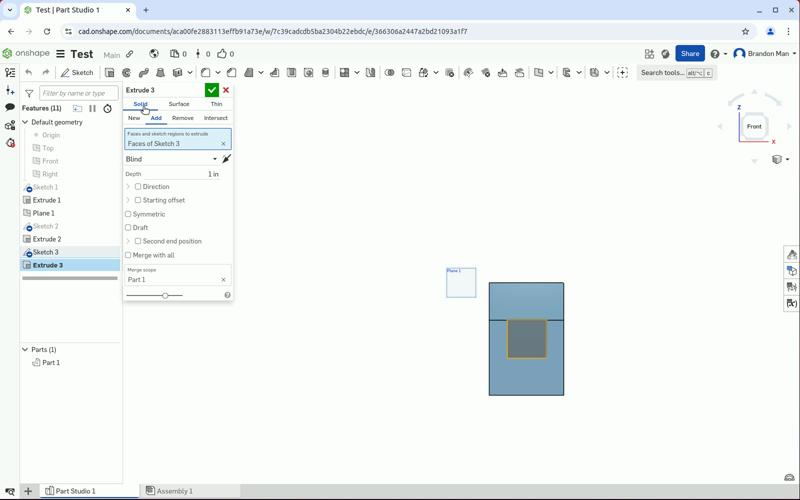
click(143, 106)
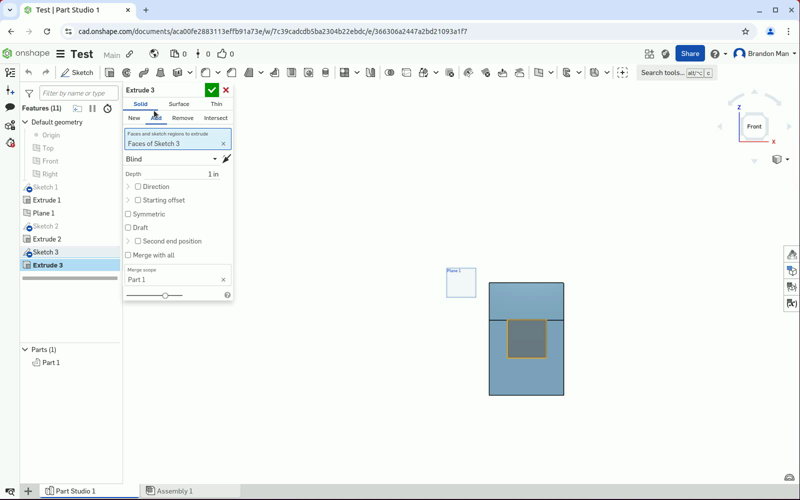
mouse_move(186, 120)
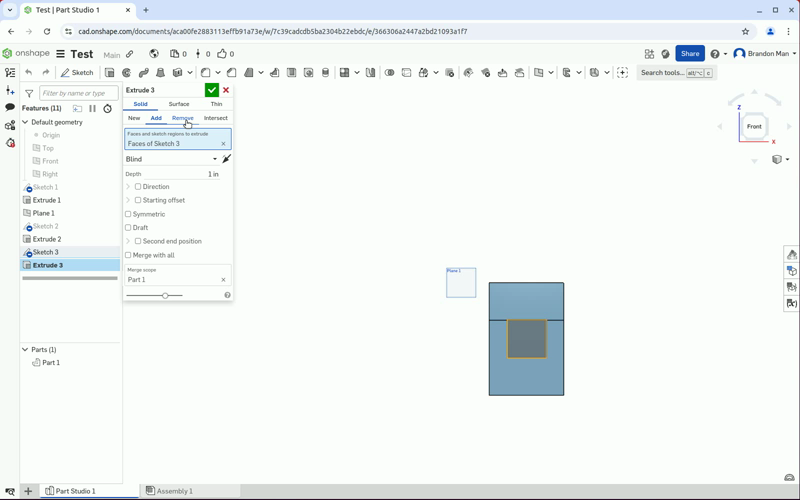
click(186, 120)
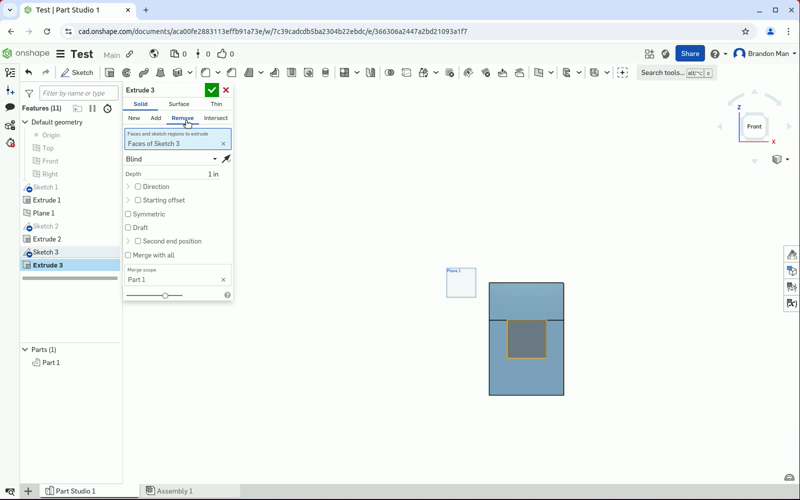
key(tab, 4)
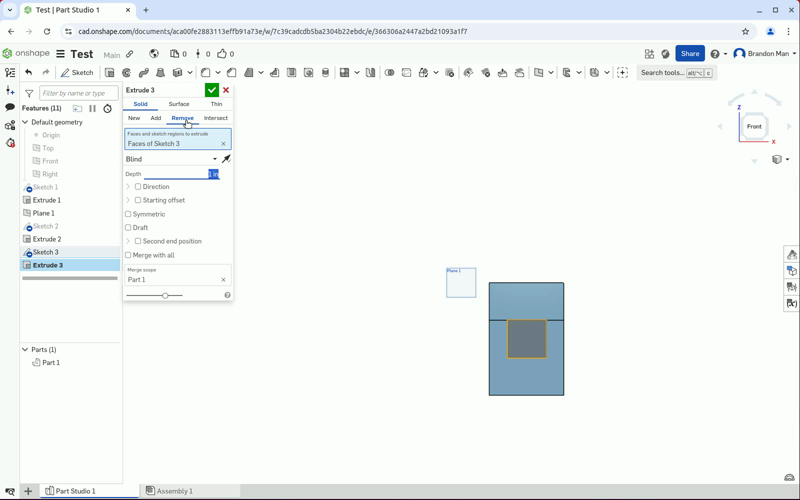
text(11.554)
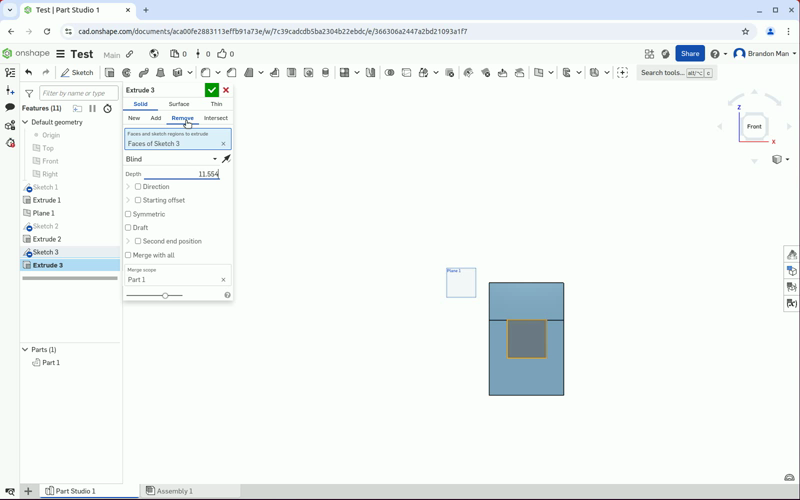
key(tab, 6)
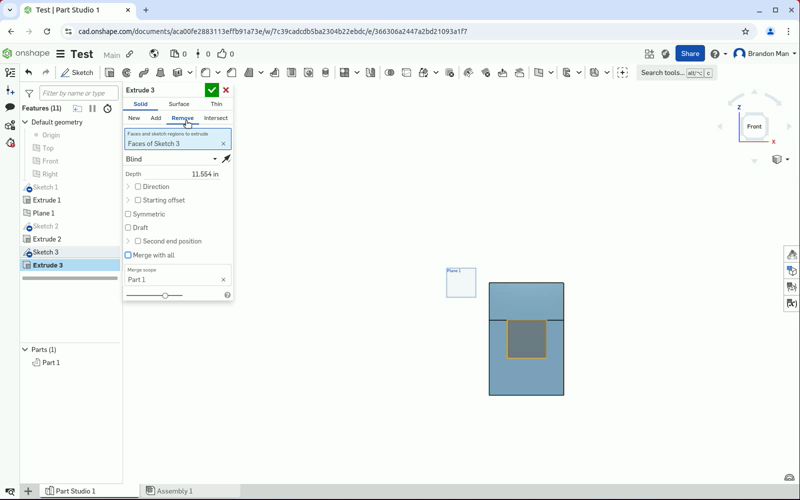
key(space)
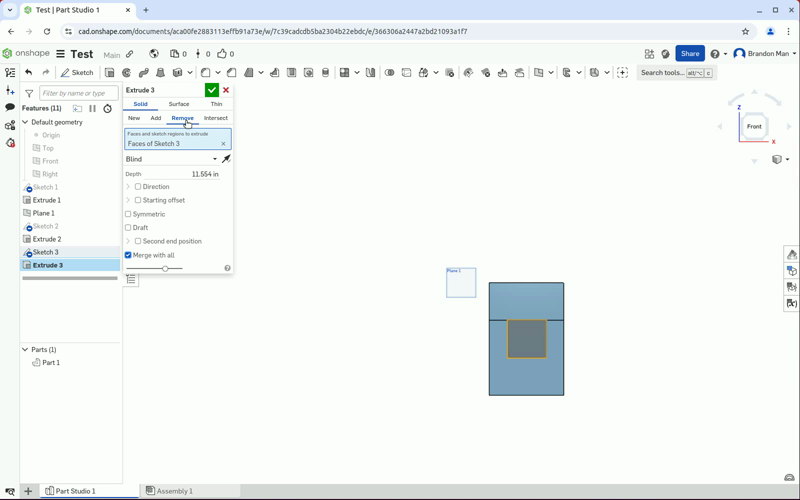
key(enter)
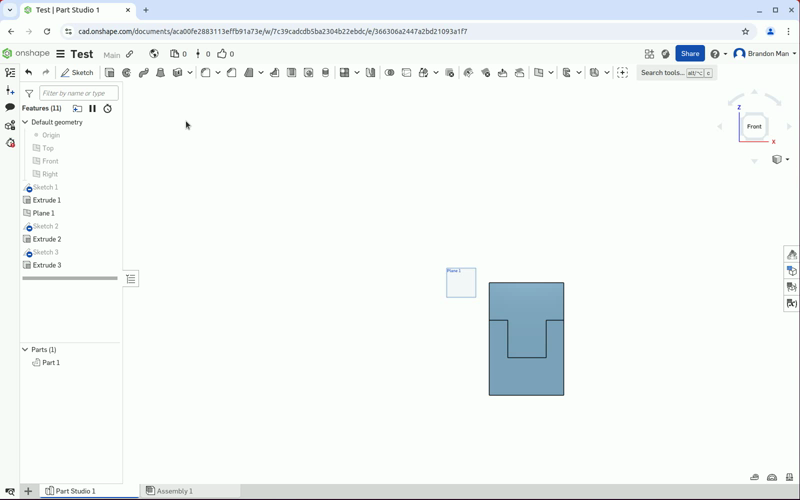
key(shift+h)
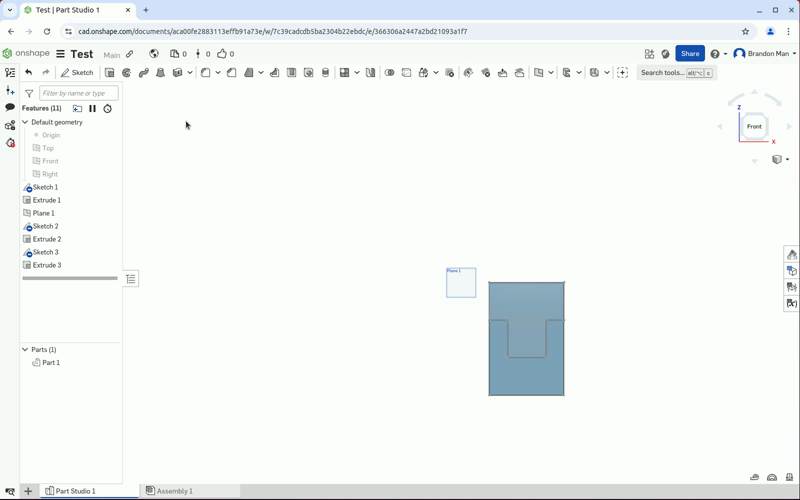
key(shift+h)
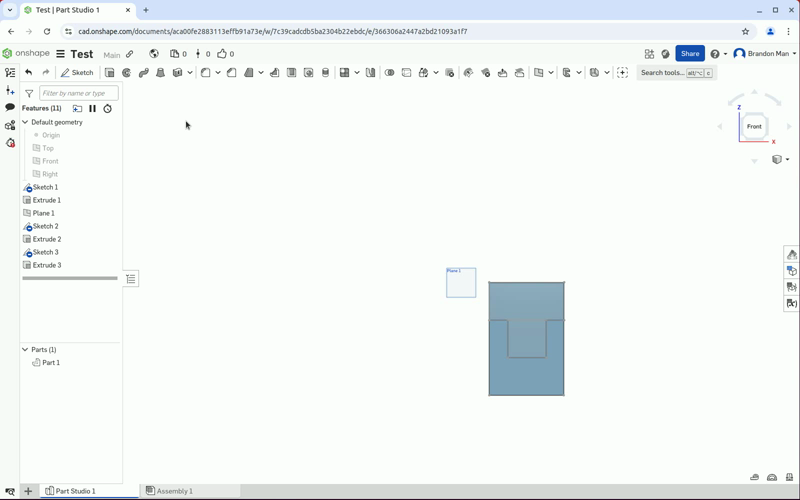
key(shift+7)
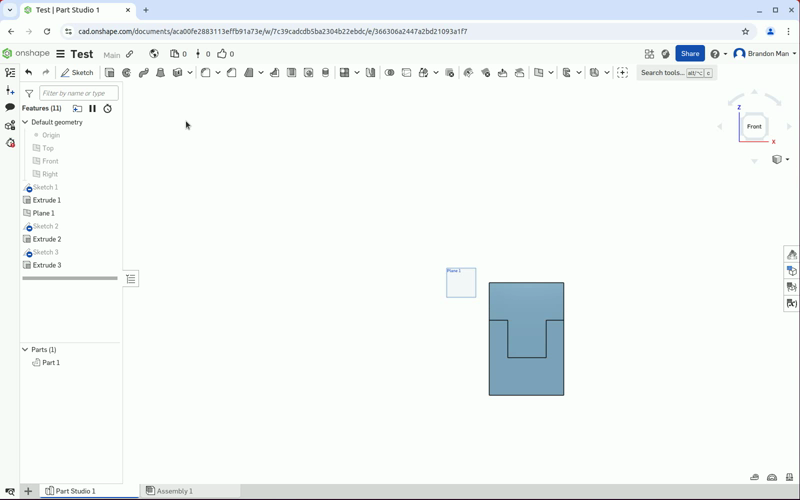
key(left, 2)
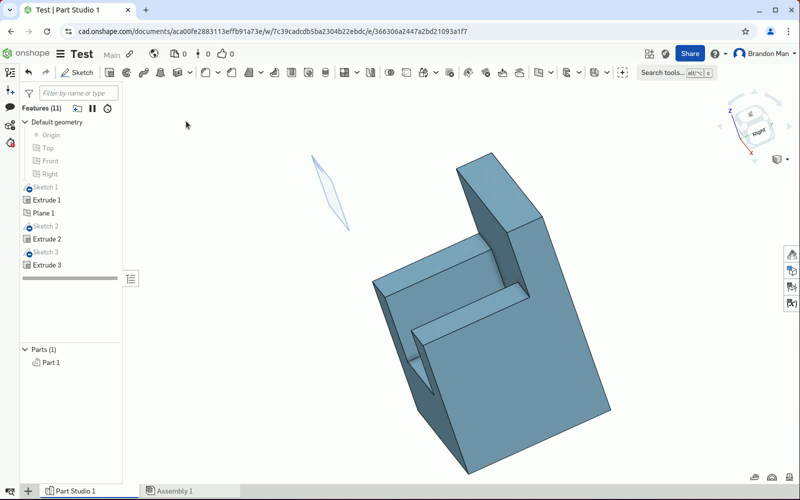
key(down, 2)
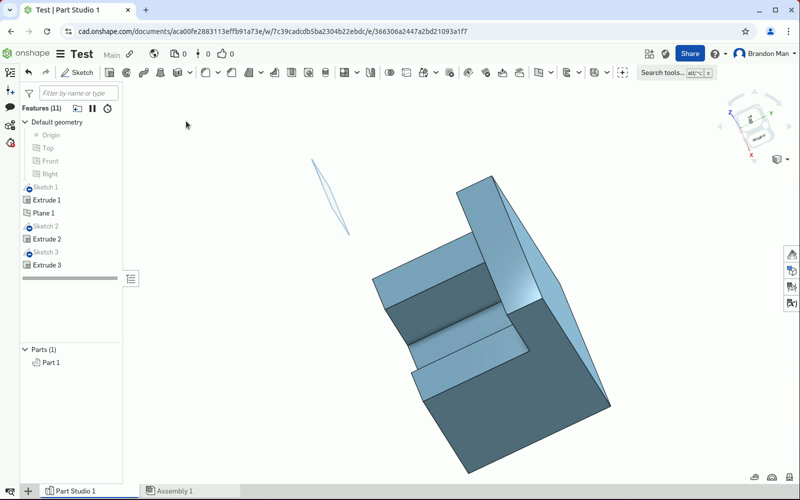
key(up, 2)
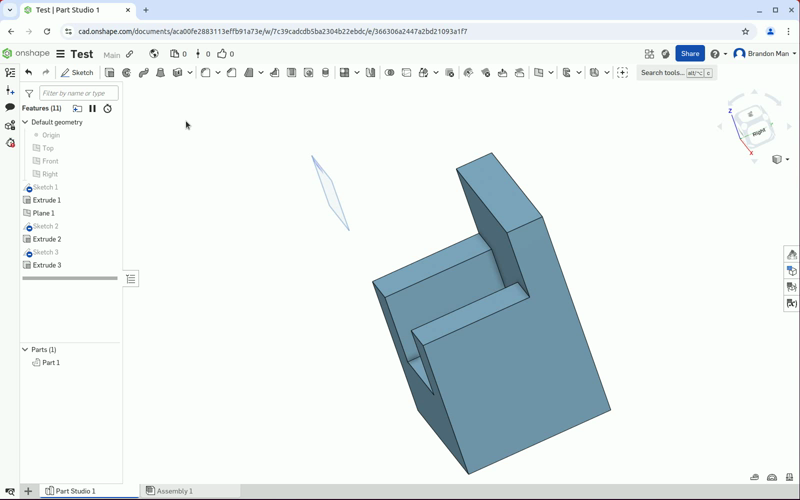
key(right, 2)
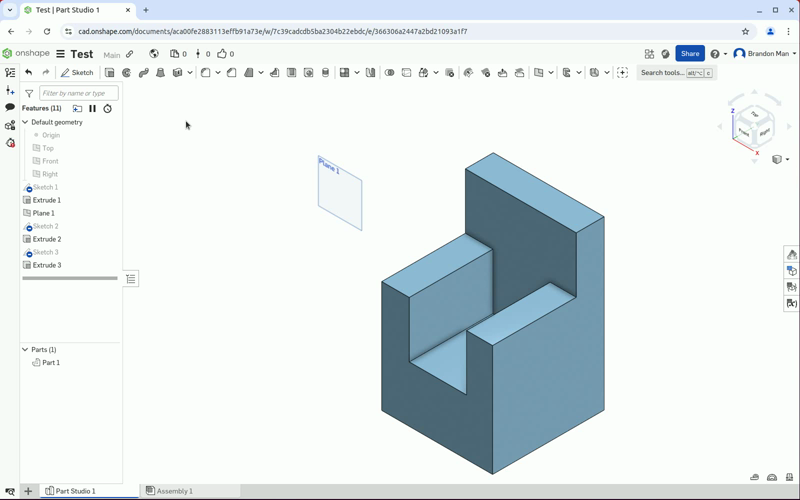
mouse_move(73, 189)
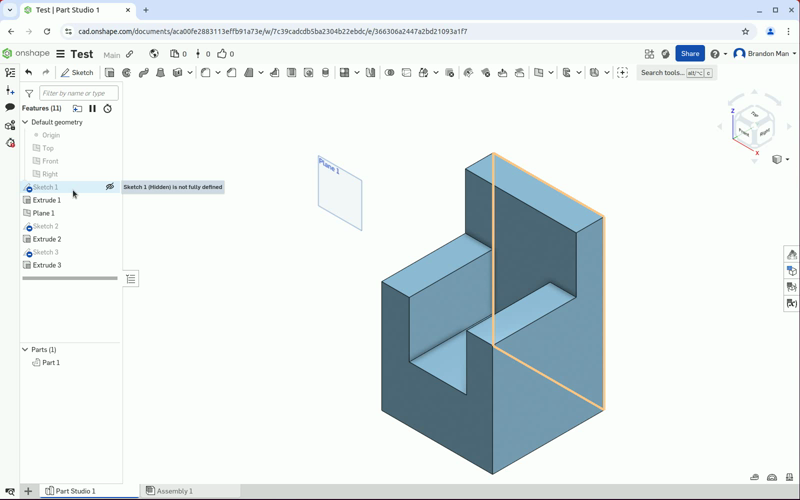
click(73, 189)